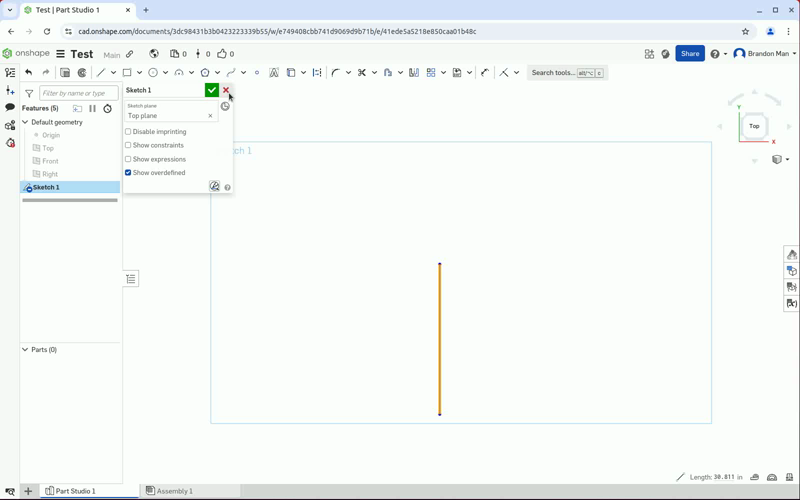
key(shift+h)
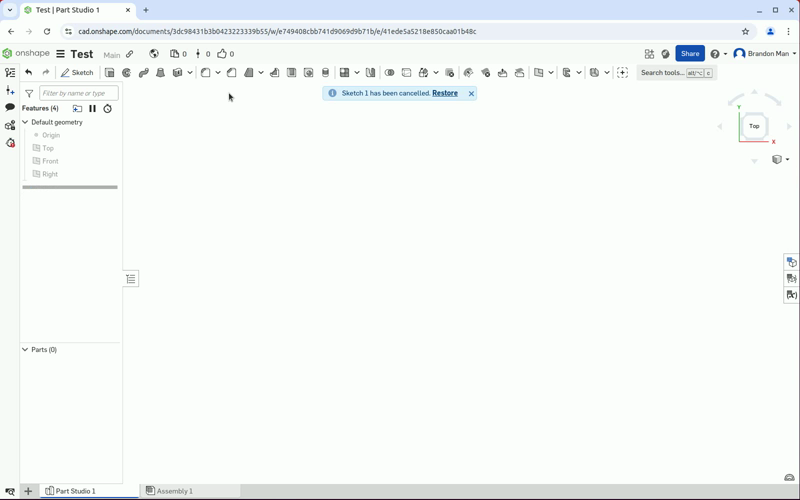
mouse_move(73, 352)
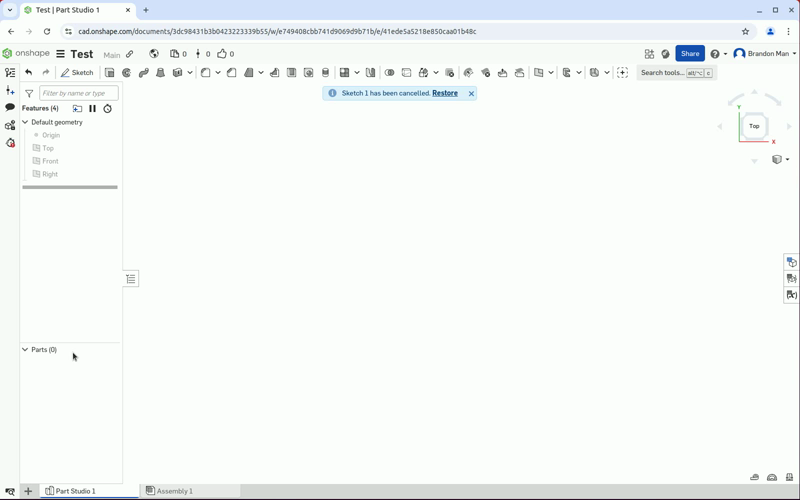
key(y)
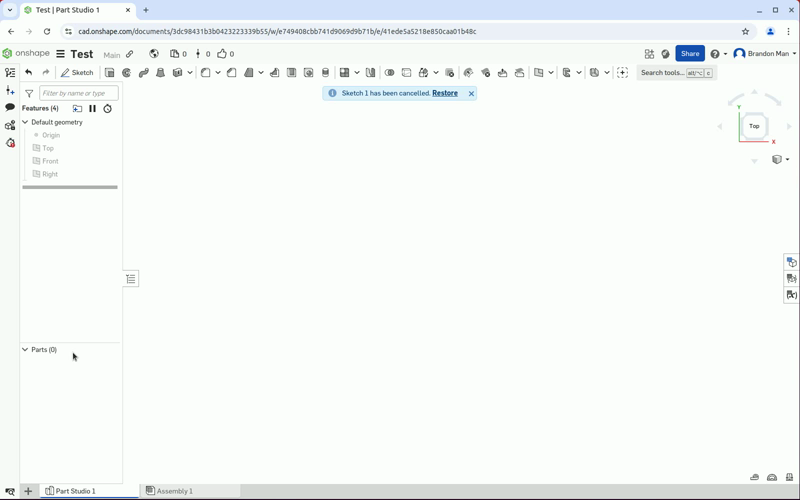
key(shift+p)
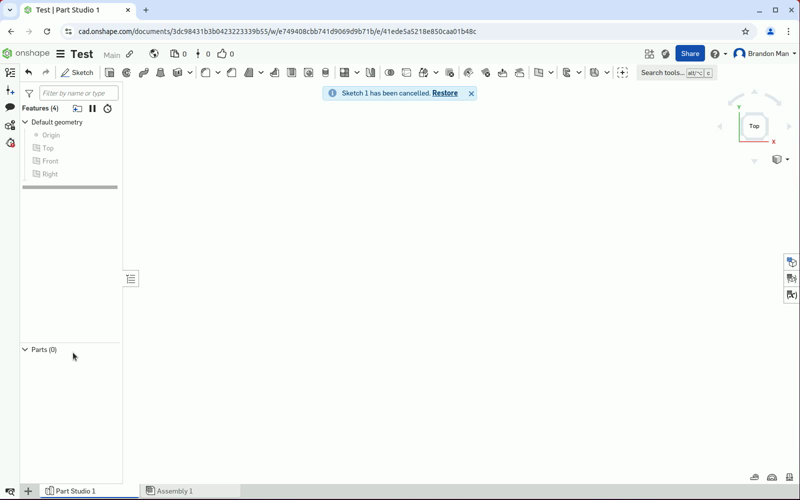
key(space)
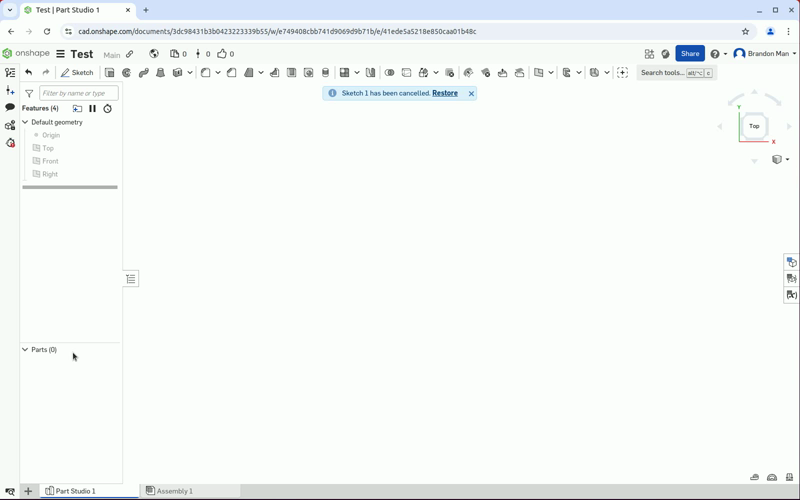
key_down(shift)
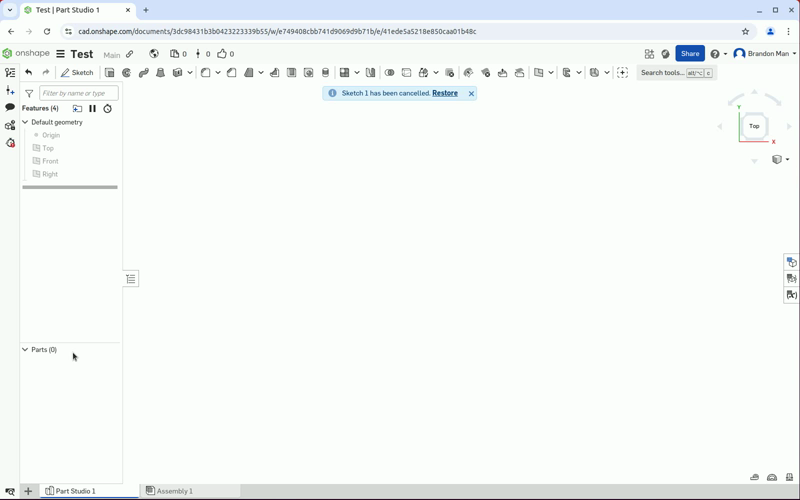
key(up)
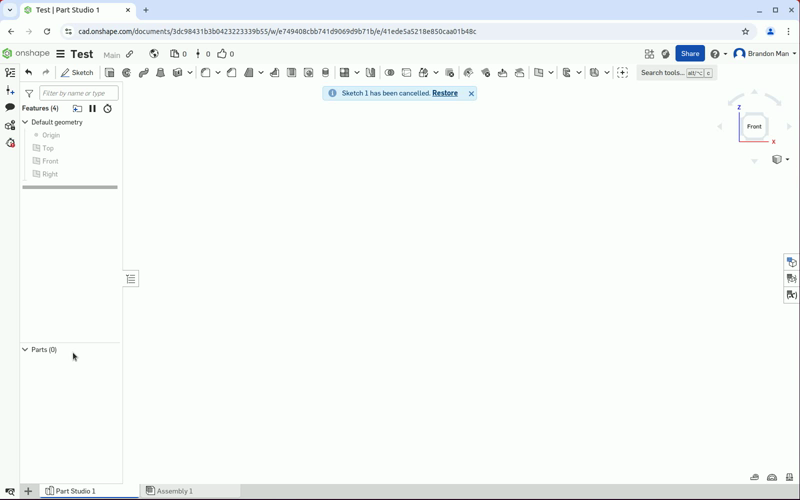
key_up(shift)
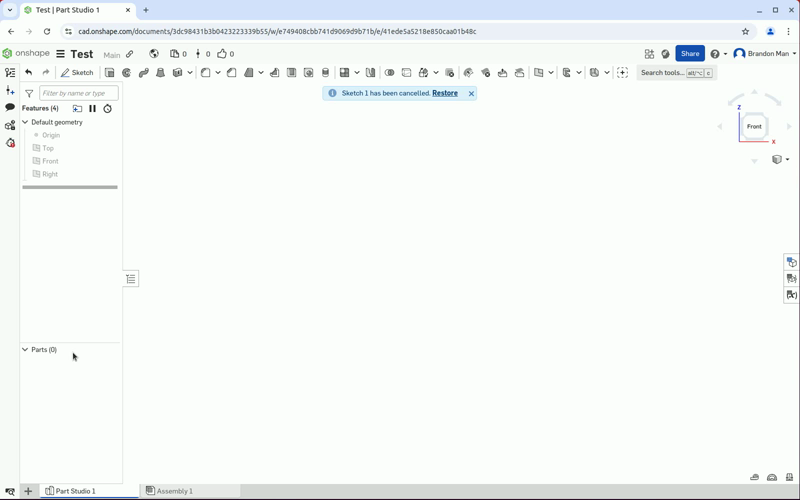
mouse_move(73, 352)
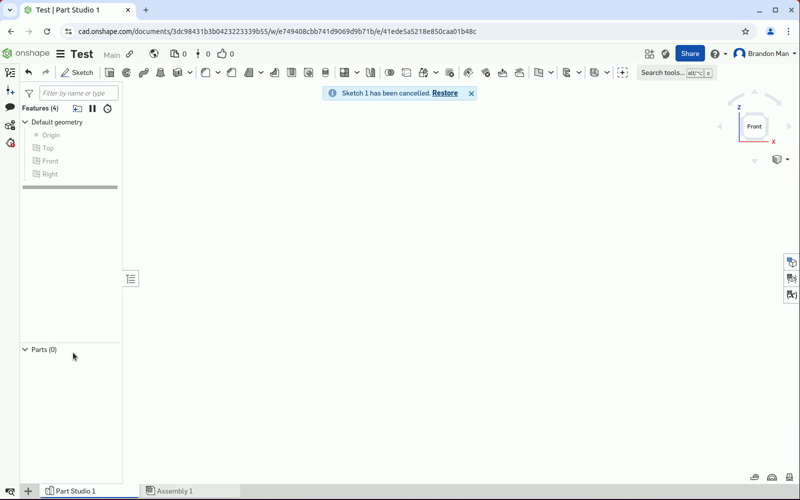
key(shift+y)
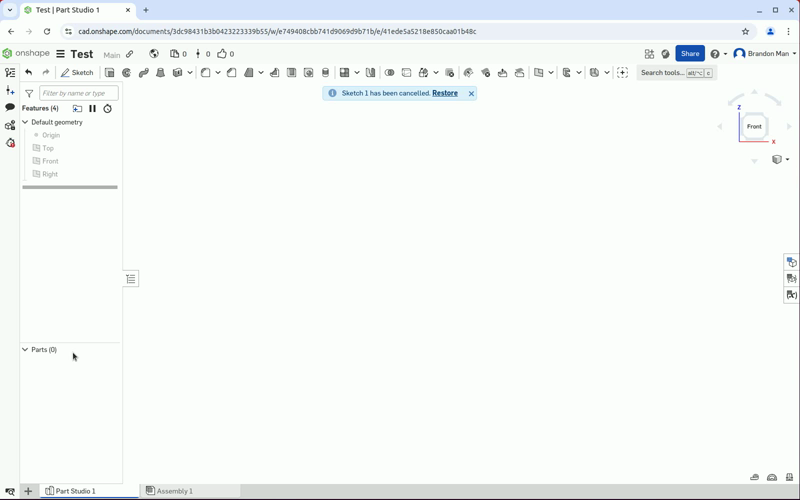
key(shift+s)
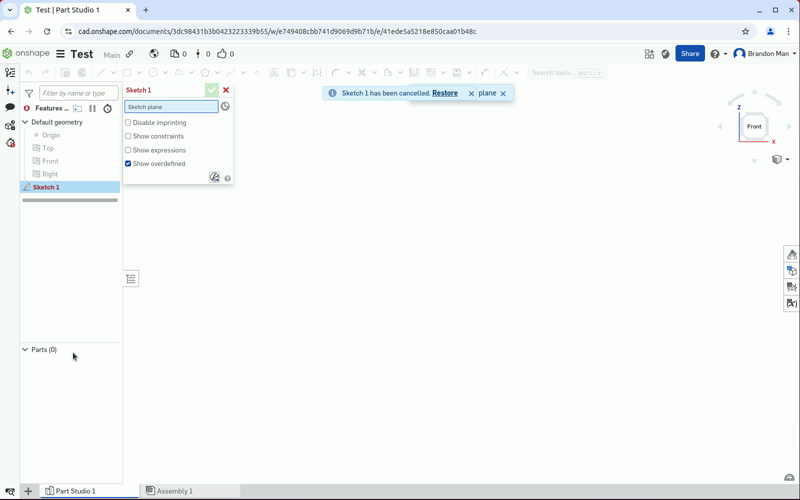
mouse_move(73, 163)
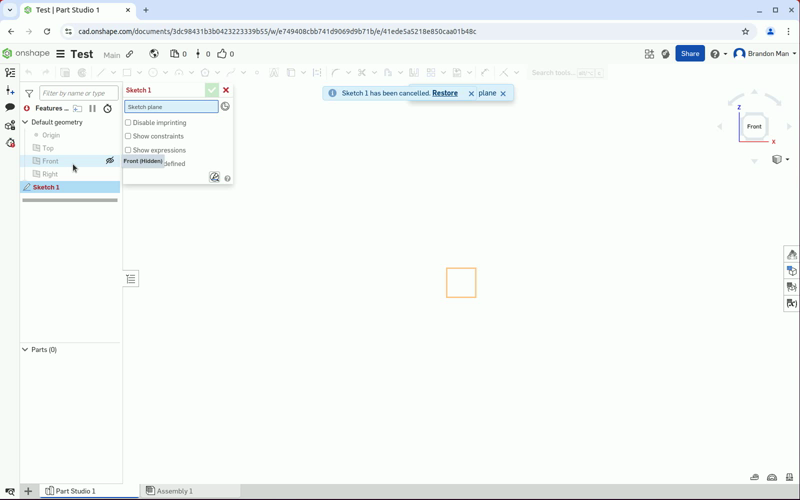
click(73, 163)
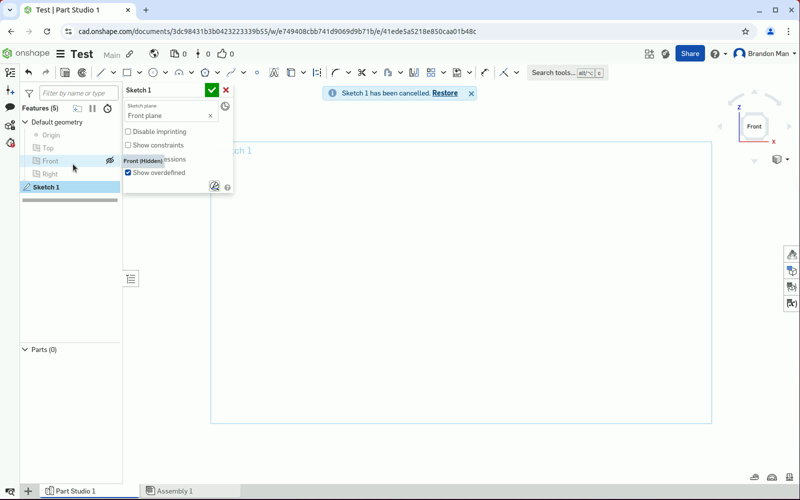
mouse_move(73, 352)
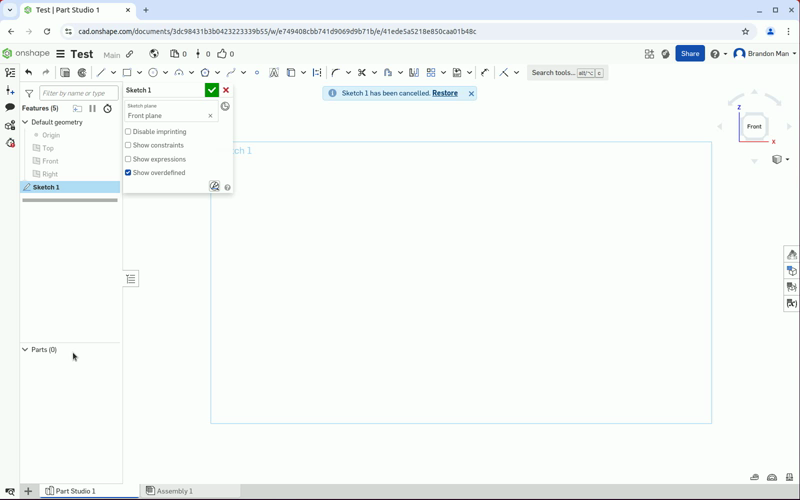
key(y)
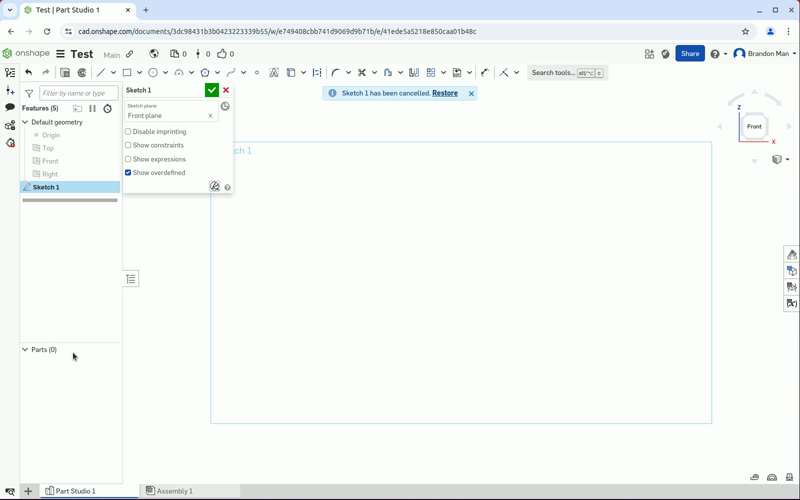
key(c)
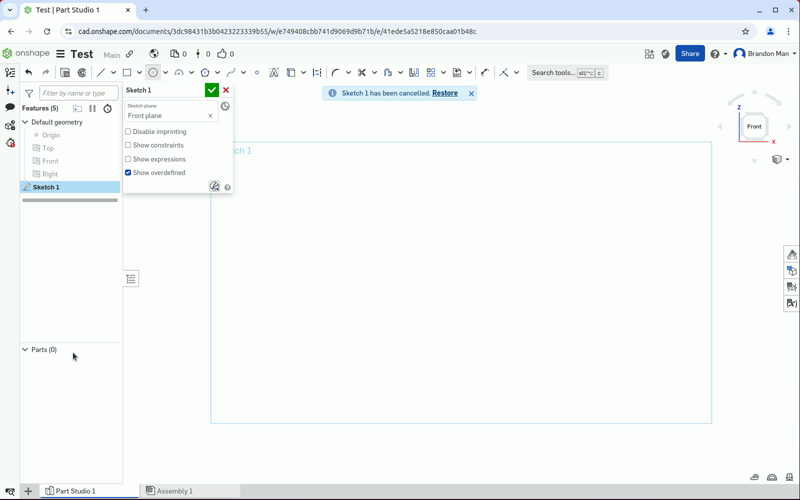
key_down(shift)
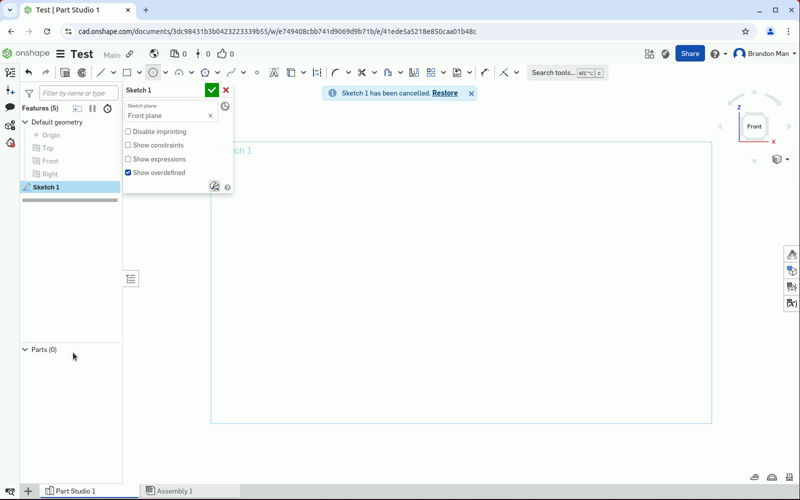
mouse_move(460, 282)
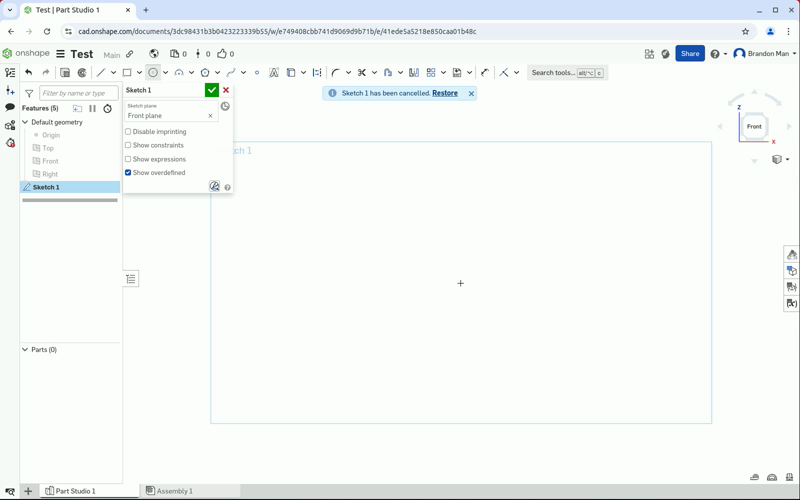
click(460, 282)
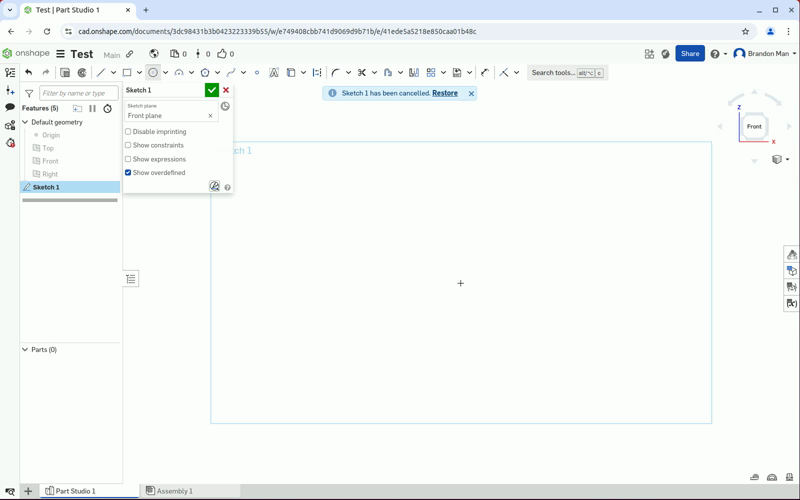
key_up(shift)
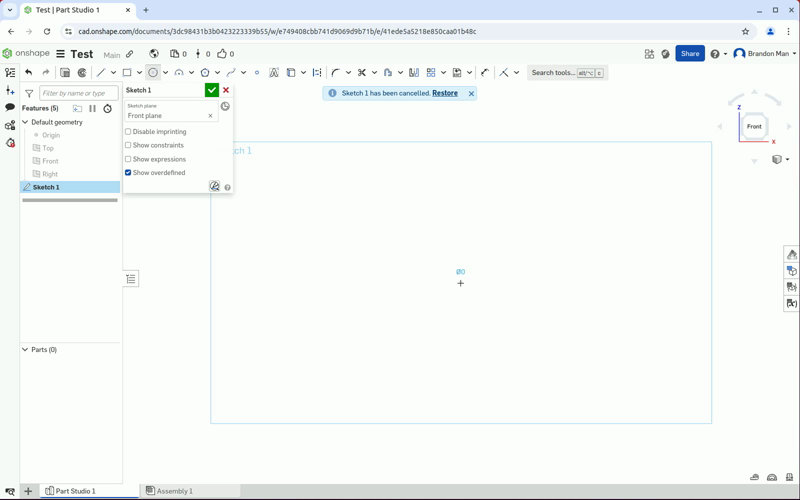
mouse_move(525, 282)
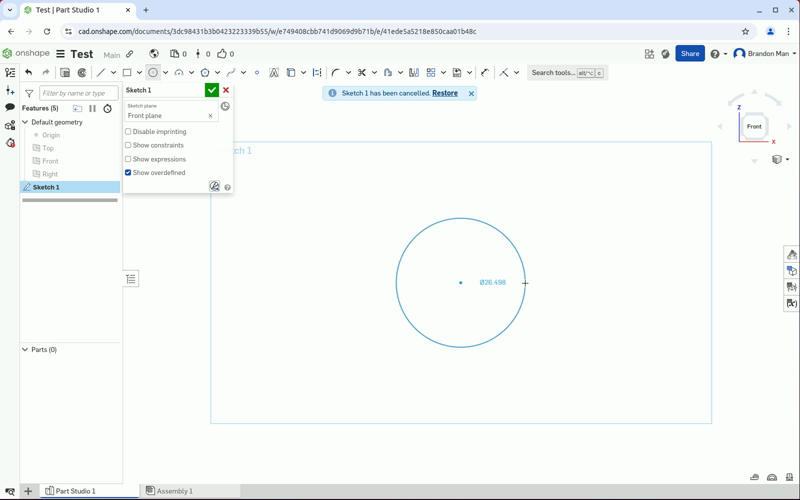
click(525, 282)
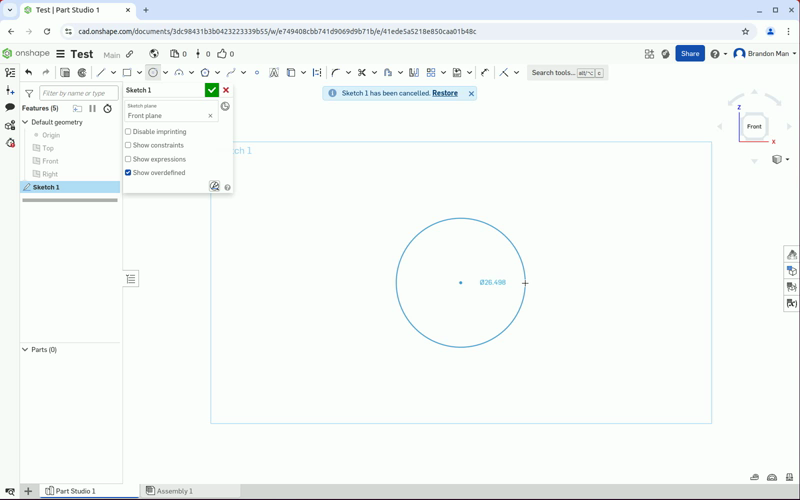
key(esc)
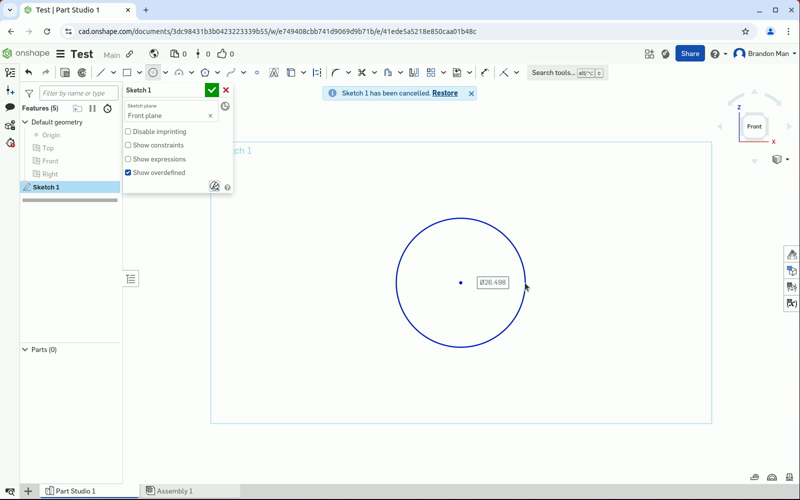
key(c)
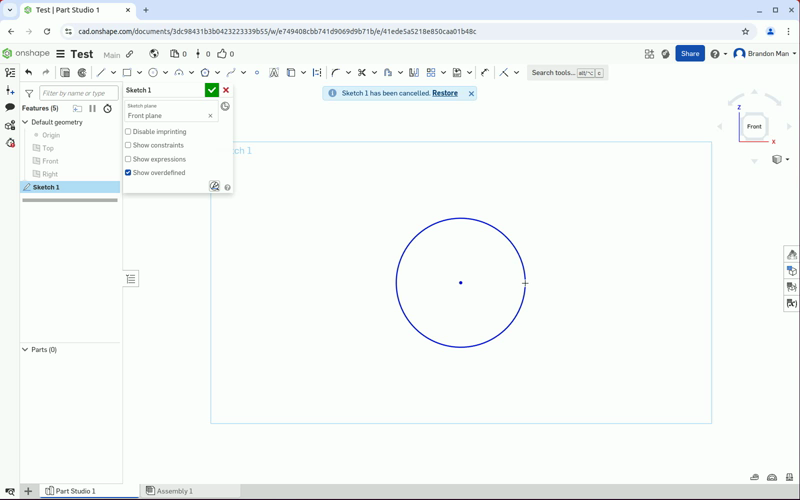
key_down(shift)
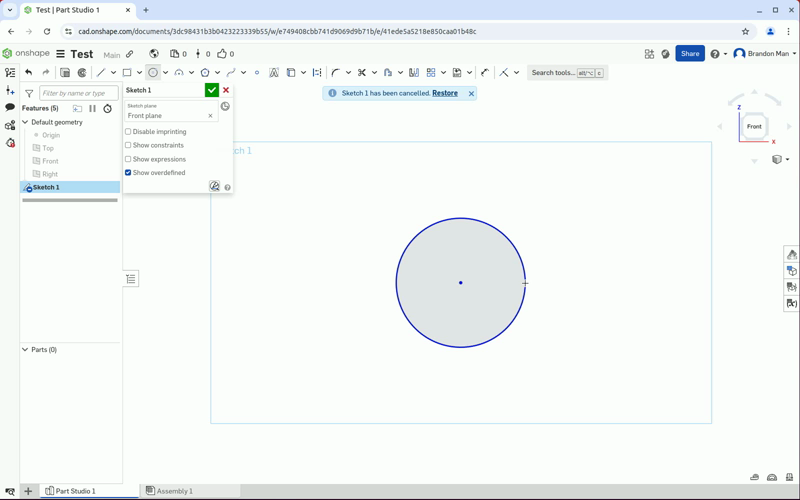
mouse_move(460, 282)
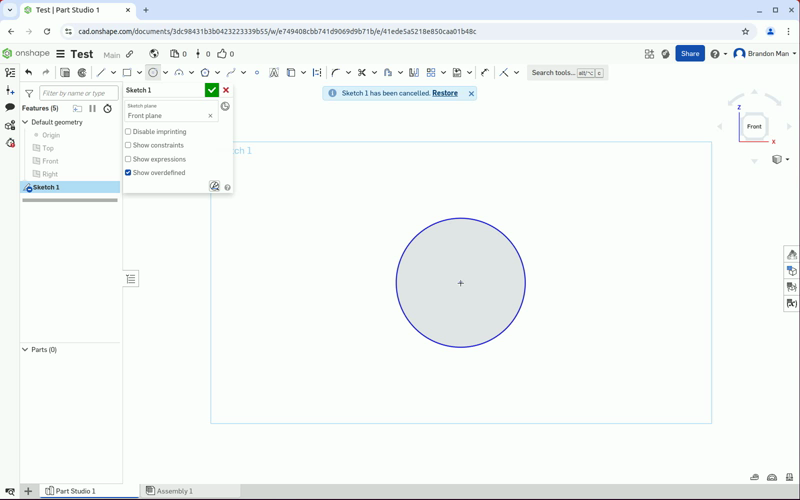
click(460, 282)
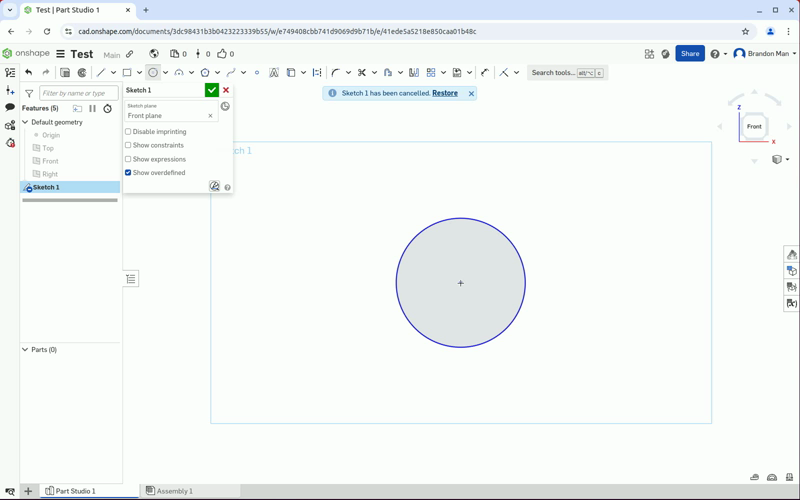
key_up(shift)
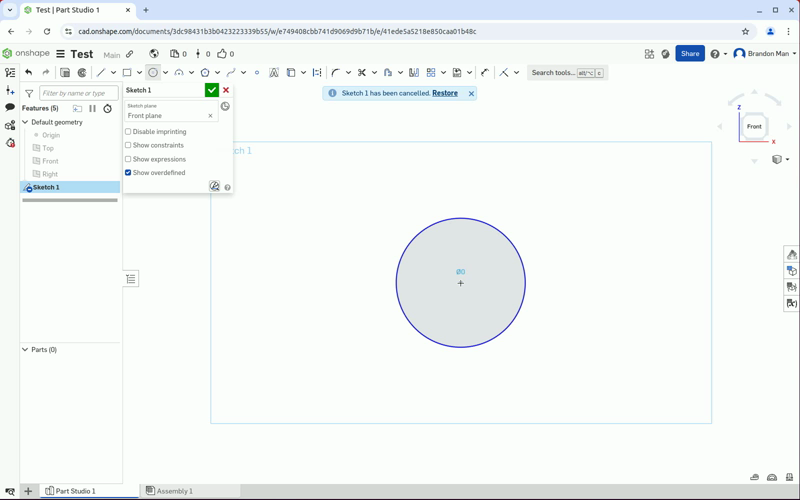
mouse_move(474, 282)
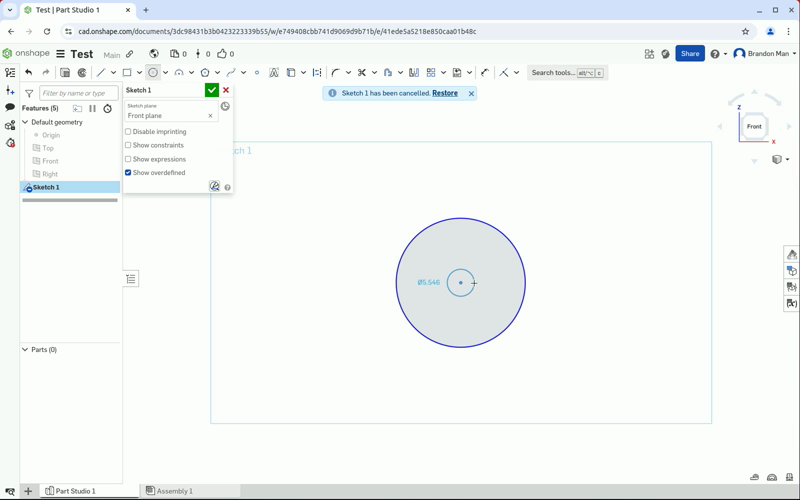
click(474, 282)
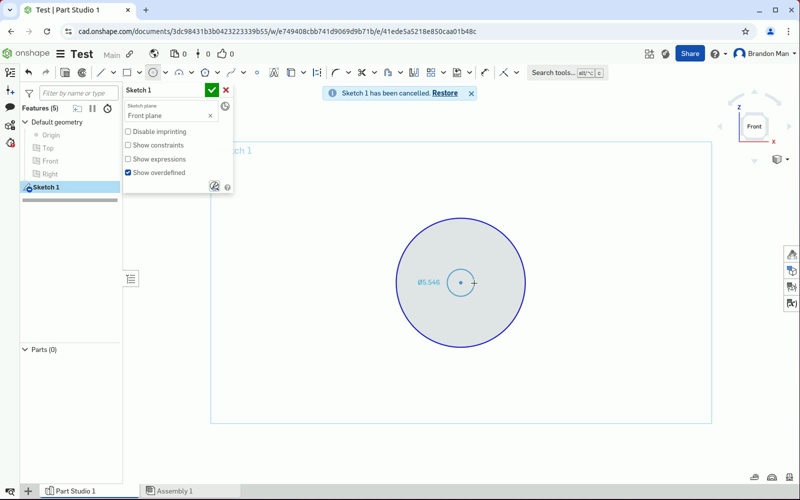
key(esc)
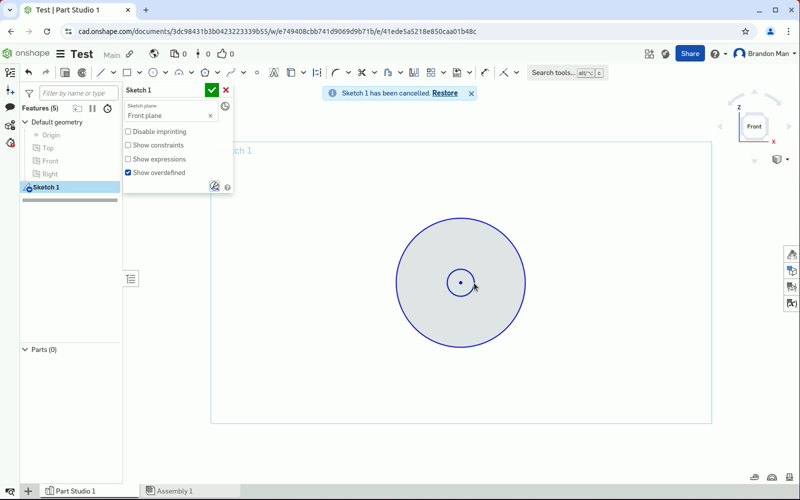
mouse_move(433, 289)
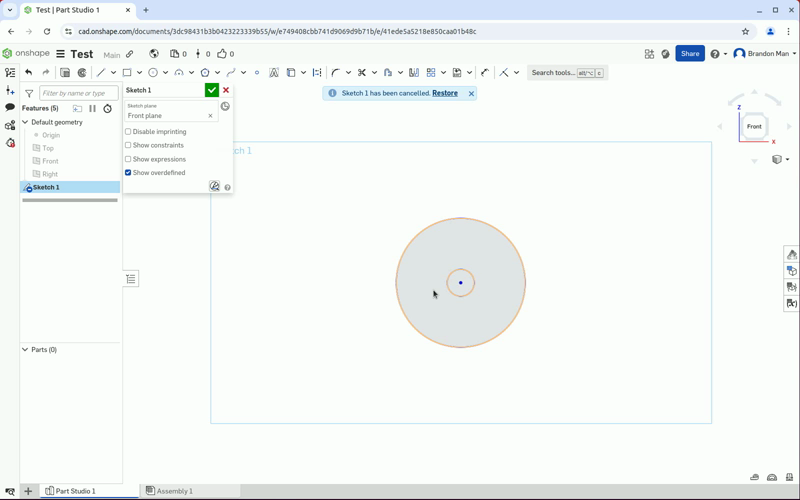
click(433, 289)
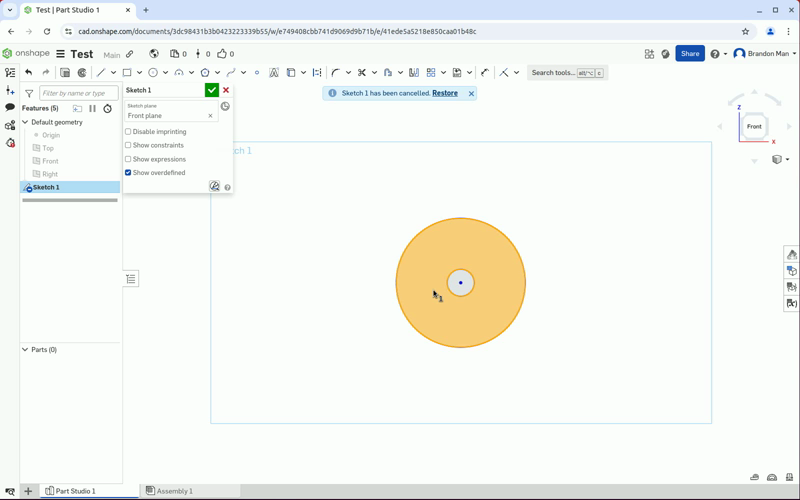
mouse_move(73, 352)
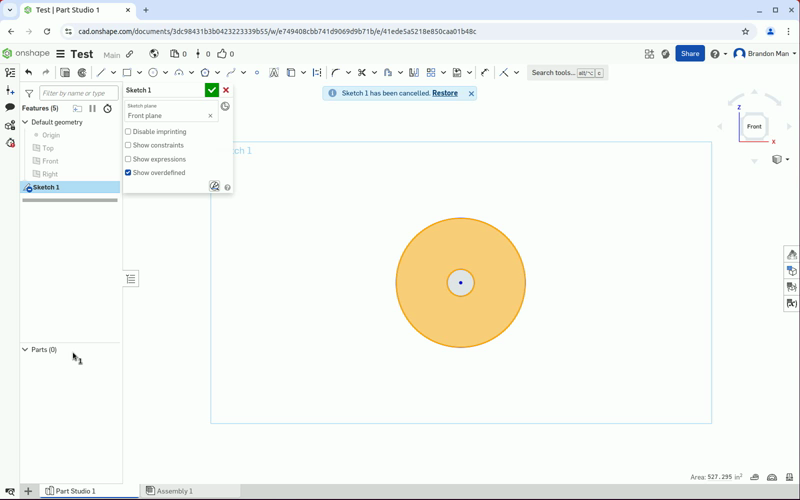
key(shift+y)
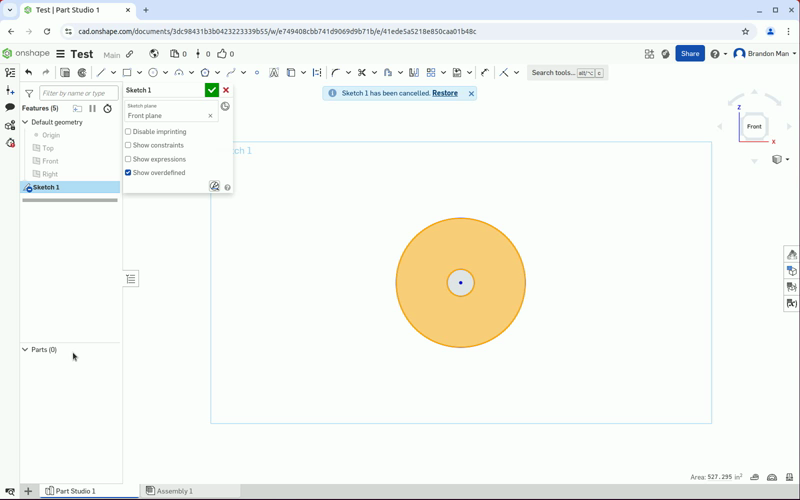
key(shift+e)
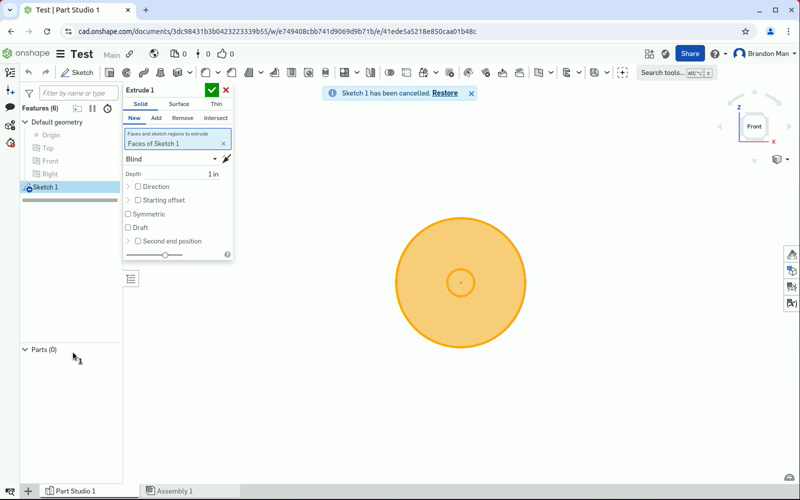
mouse_move(143, 106)
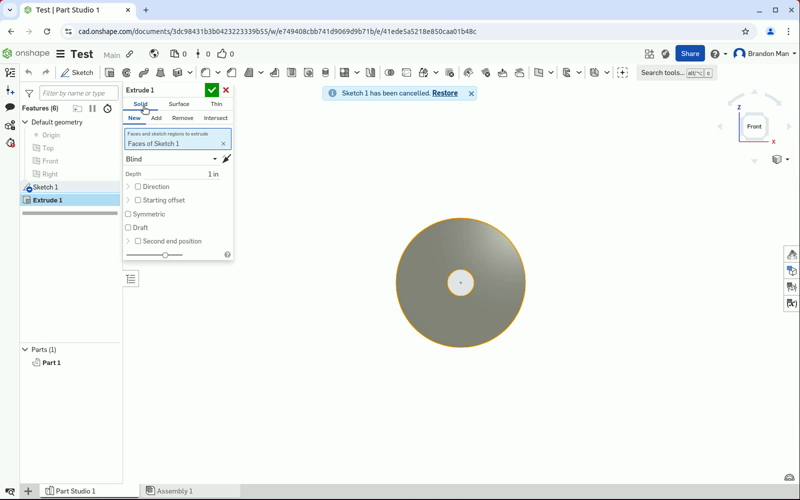
click(143, 106)
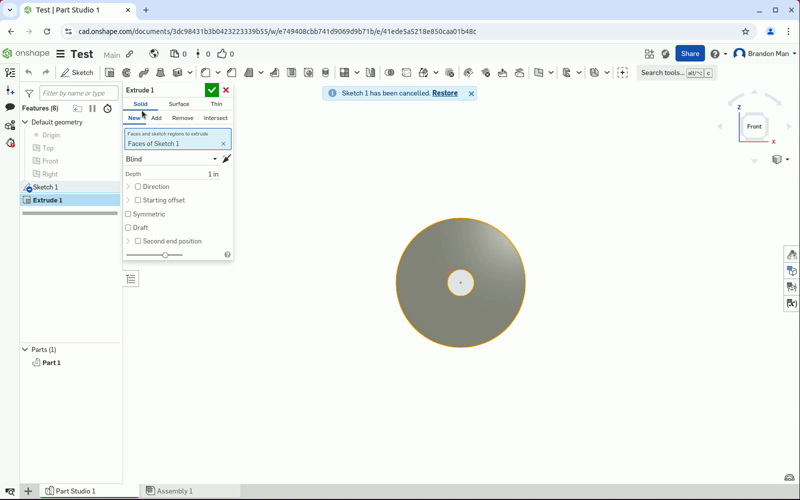
mouse_move(137, 120)
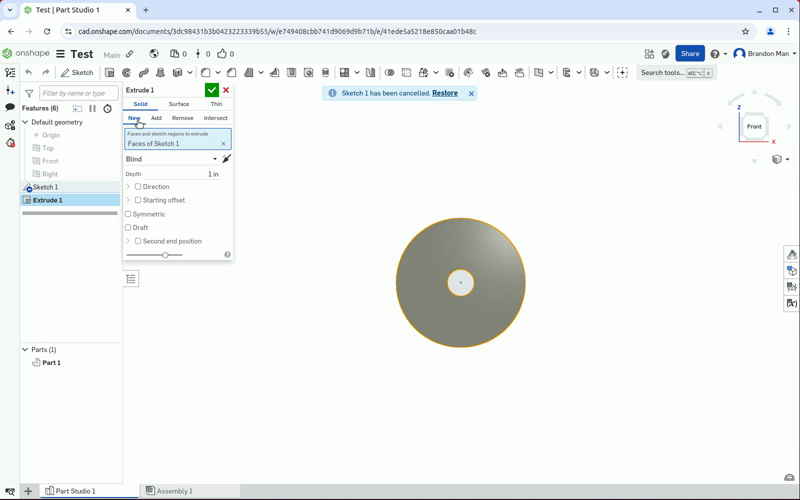
click(137, 120)
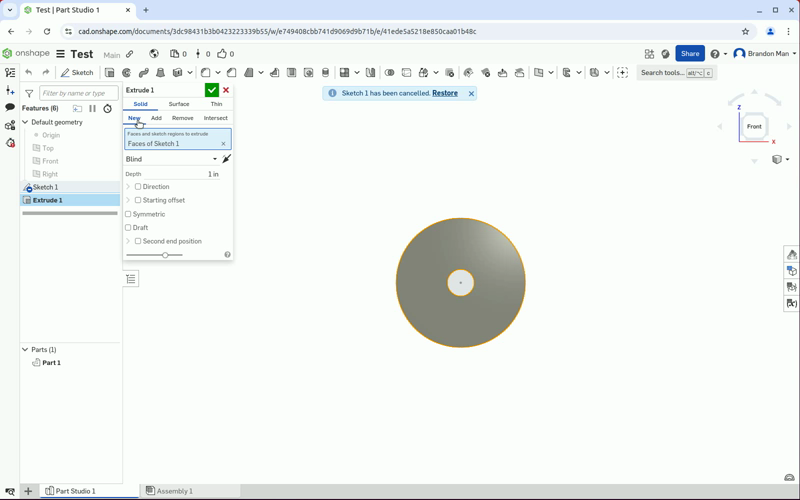
key(tab, 4)
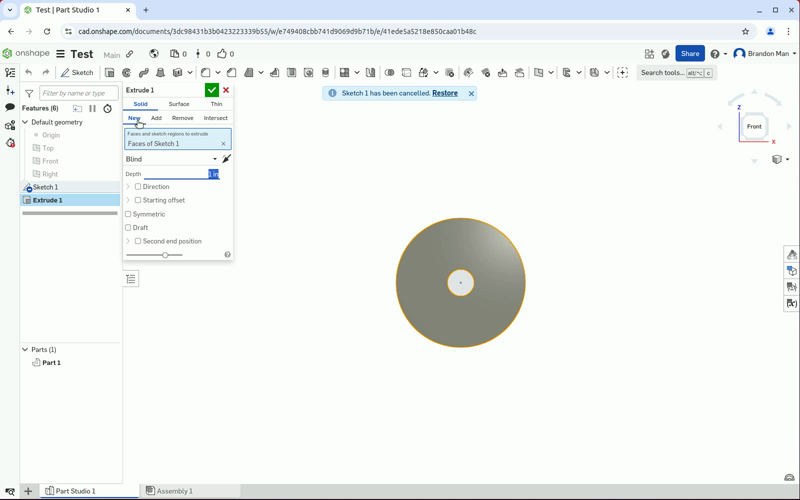
text(6.258)
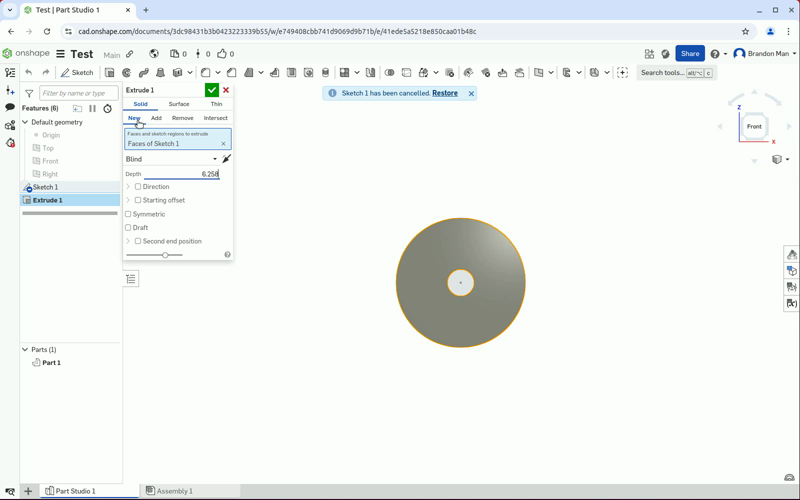
key(enter)
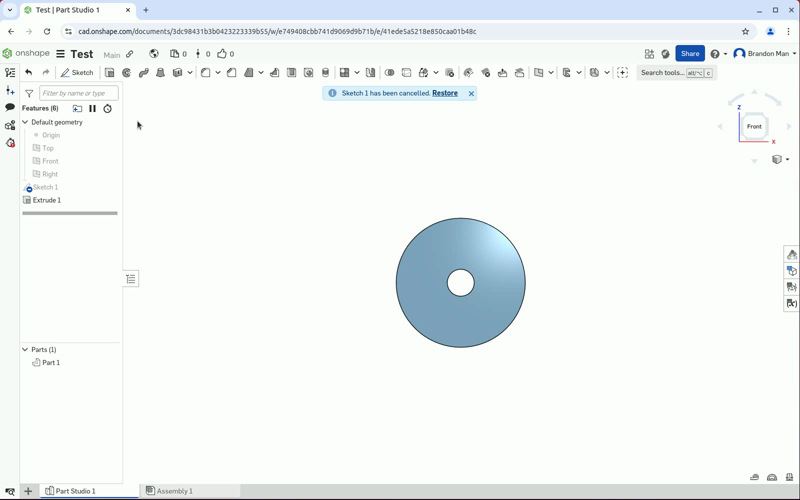
key(shift+h)
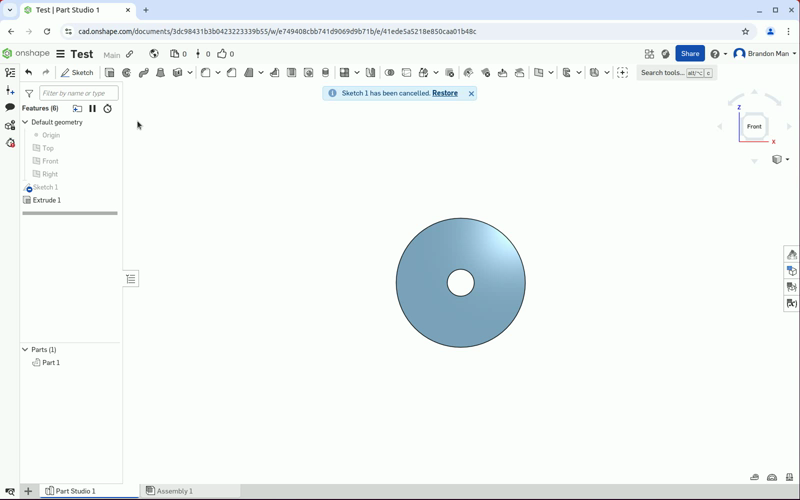
key(shift+h)
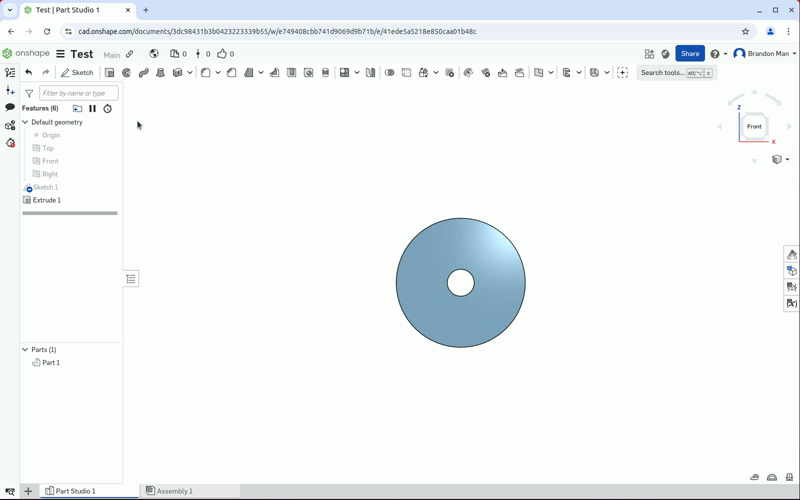
mouse_move(73, 189)
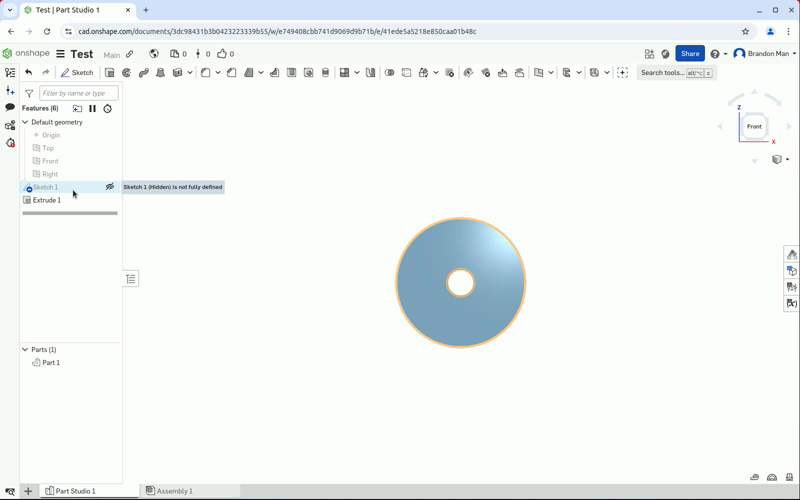
click(73, 189)
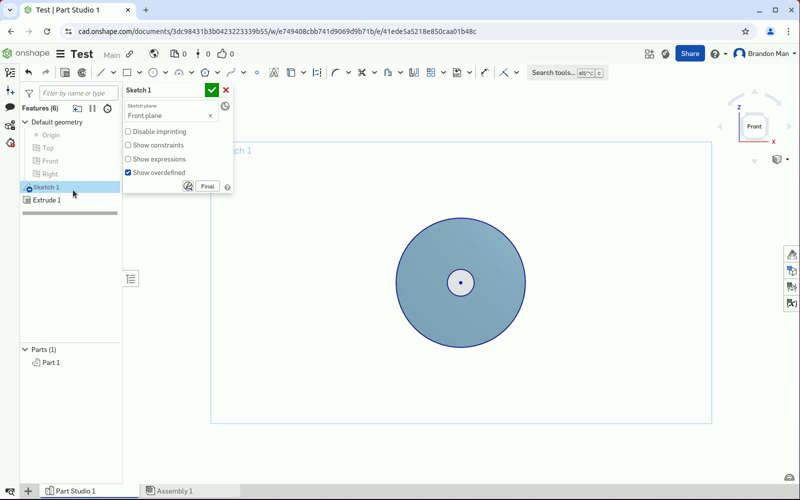
mouse_move(229, 92)
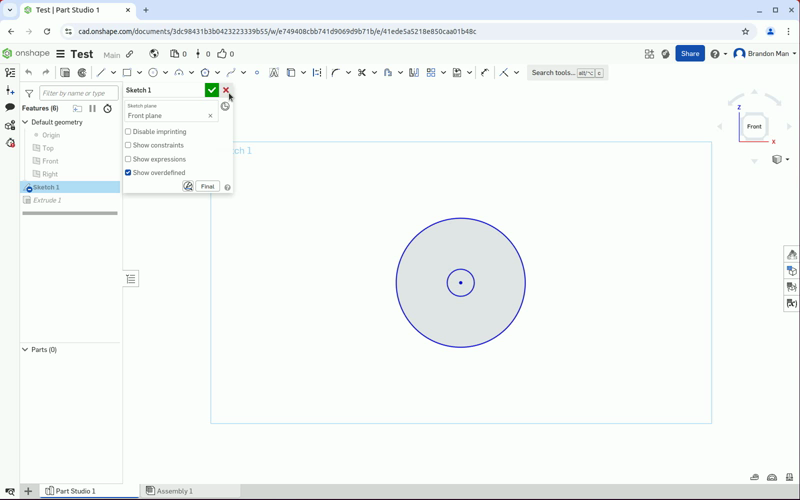
click(229, 92)
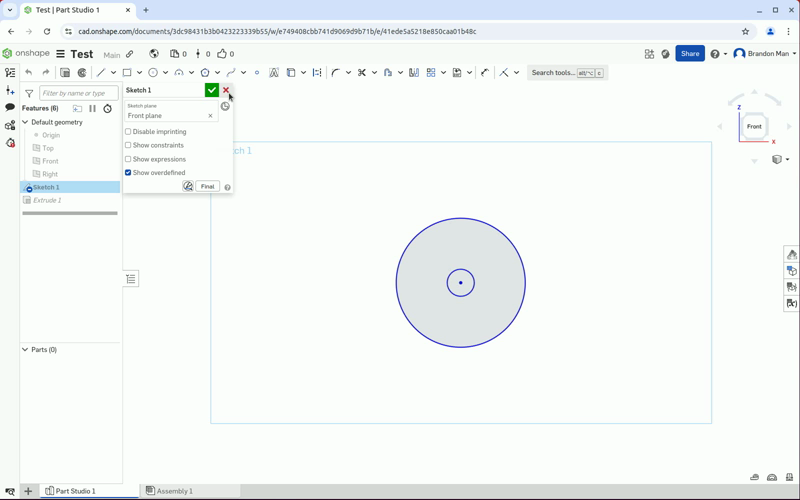
key(shift+s)
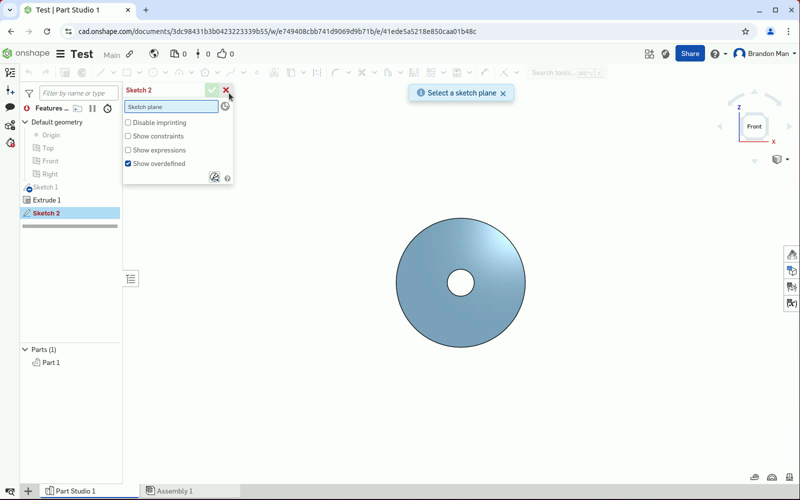
mouse_move(73, 163)
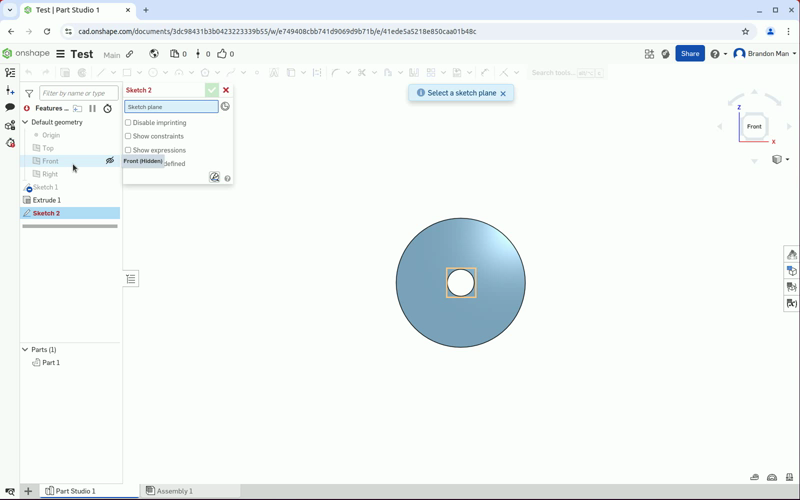
click(73, 163)
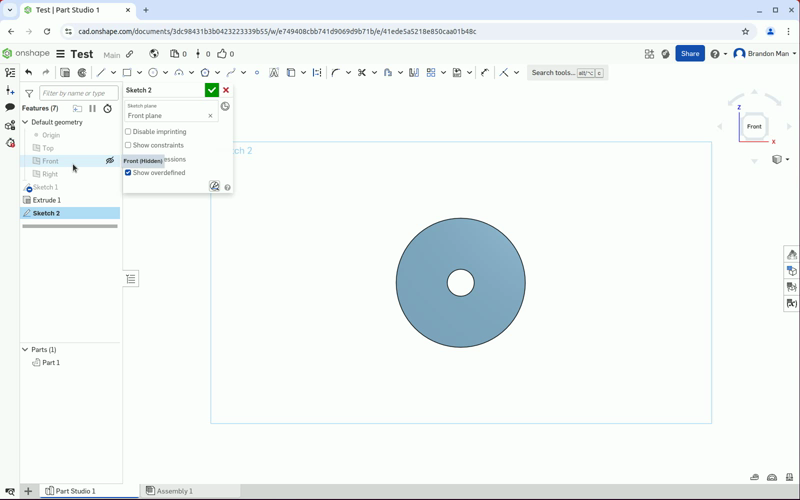
mouse_move(73, 352)
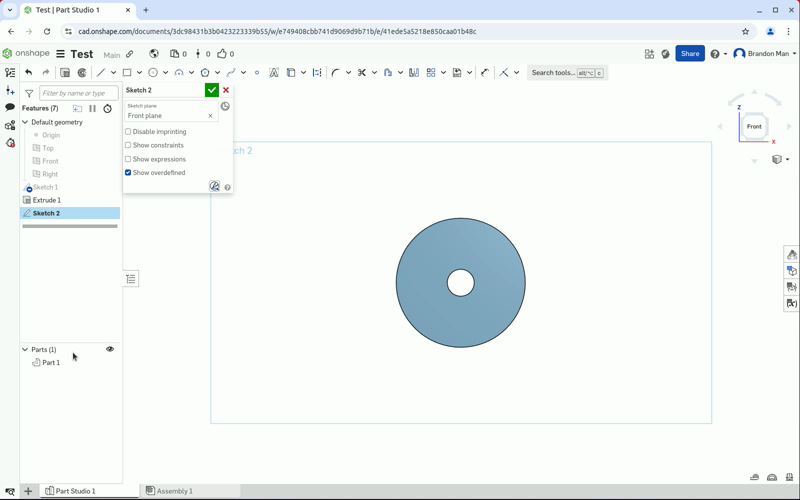
key(y)
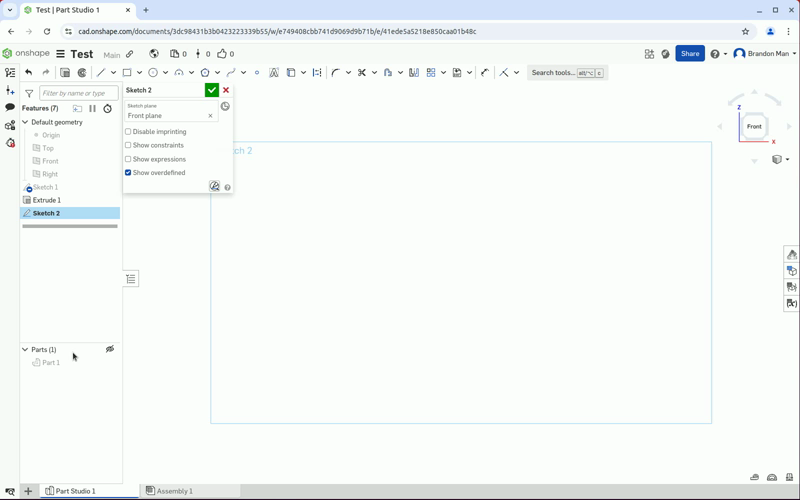
key(c)
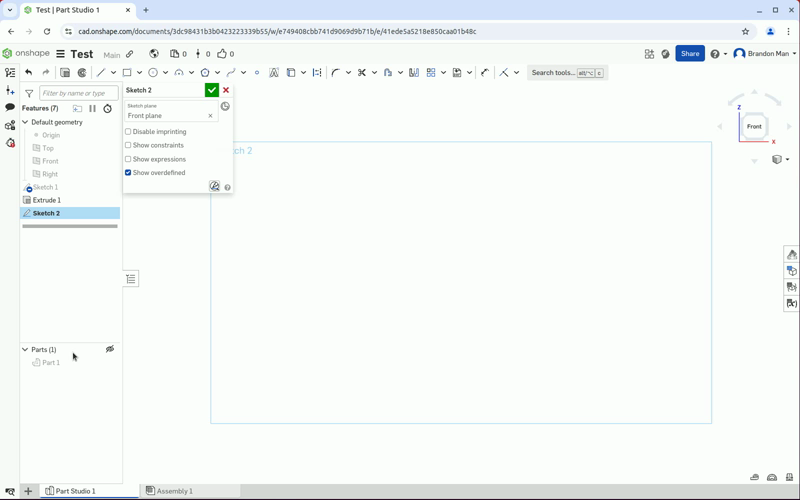
key_down(shift)
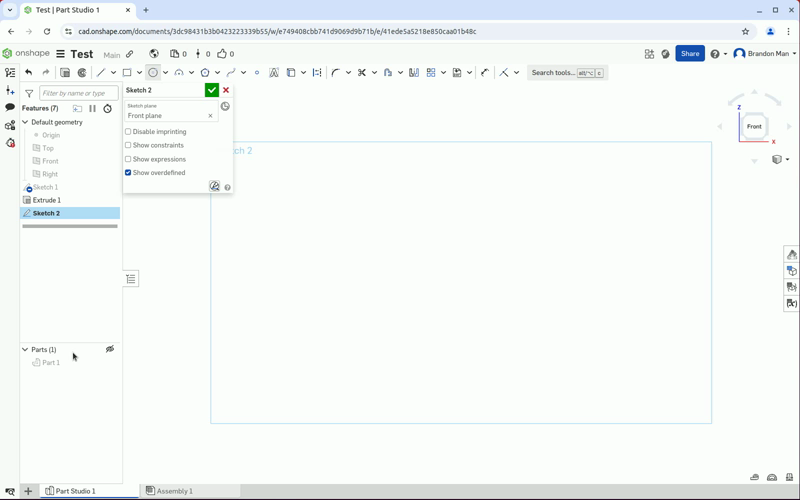
mouse_move(460, 282)
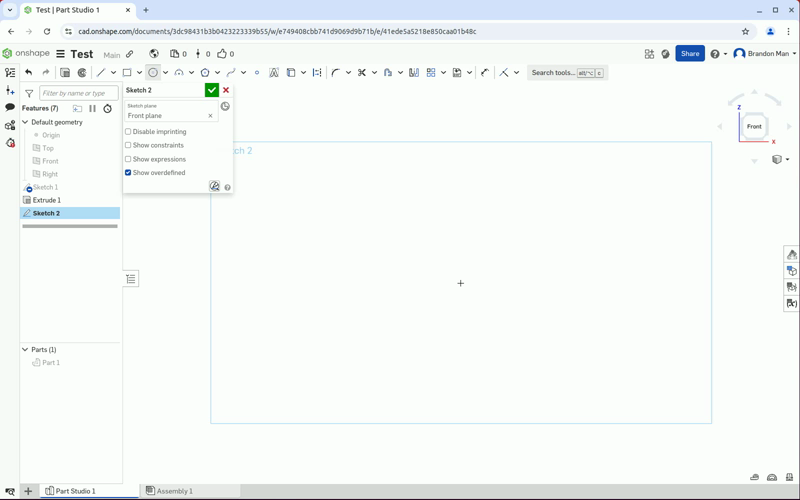
click(460, 282)
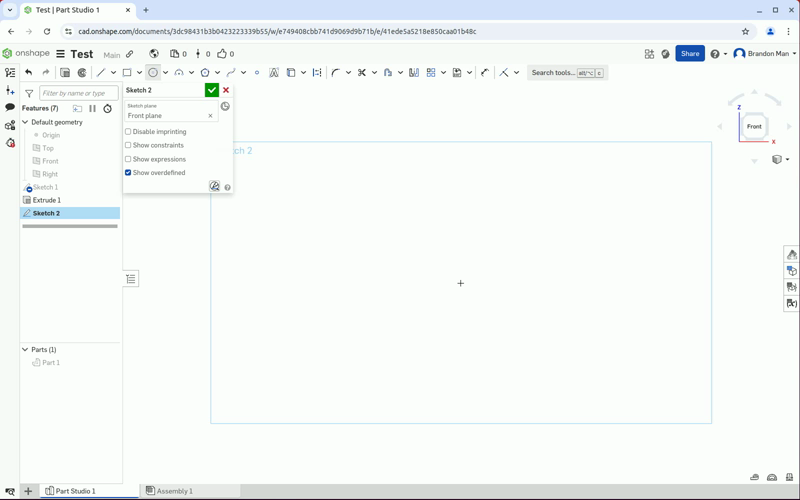
key_up(shift)
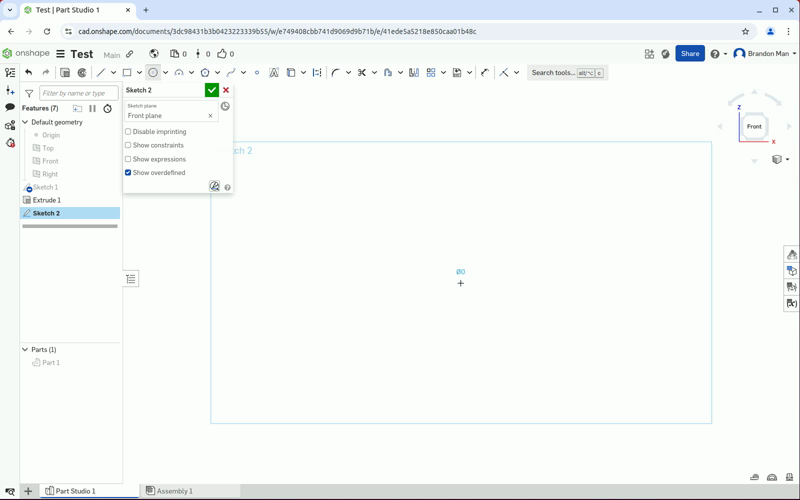
mouse_move(525, 282)
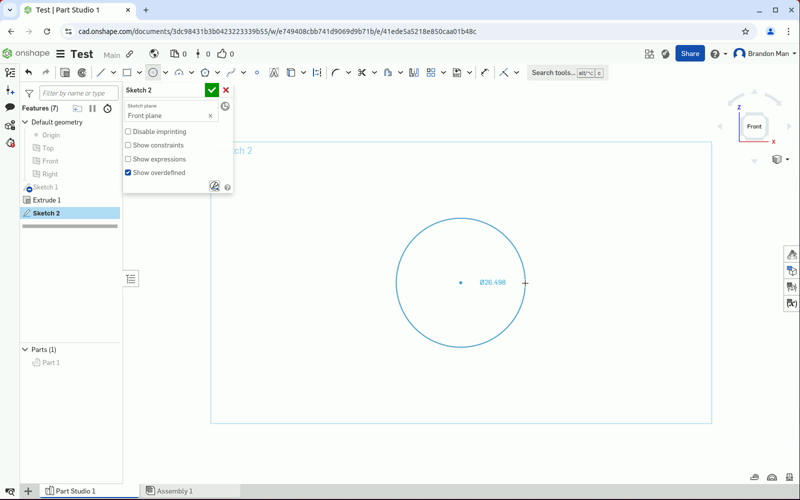
click(525, 282)
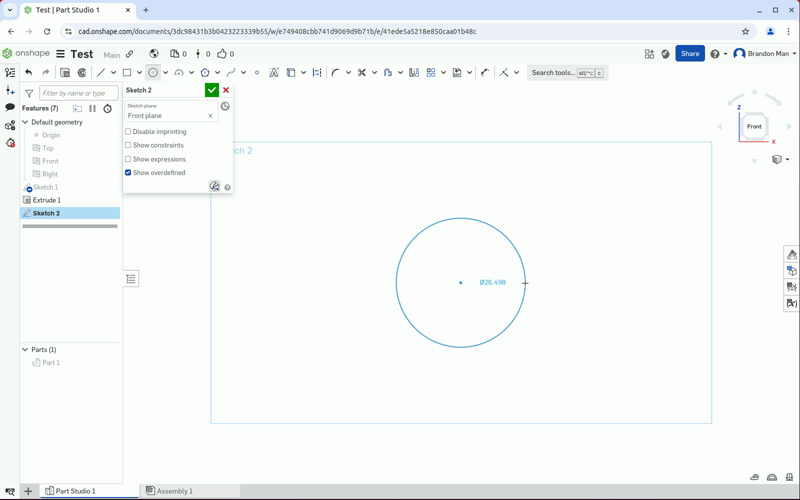
key(esc)
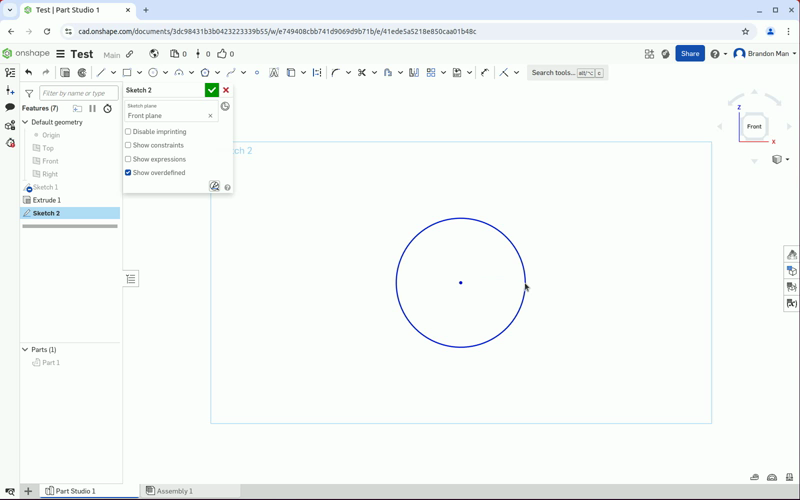
key(c)
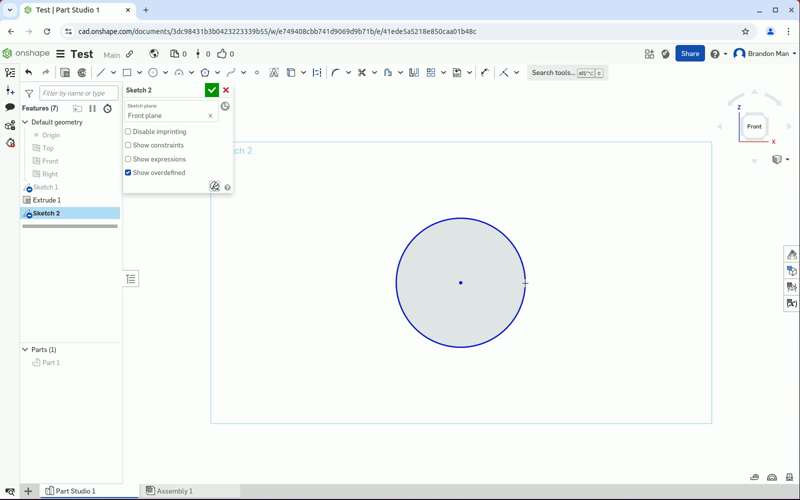
key_down(shift)
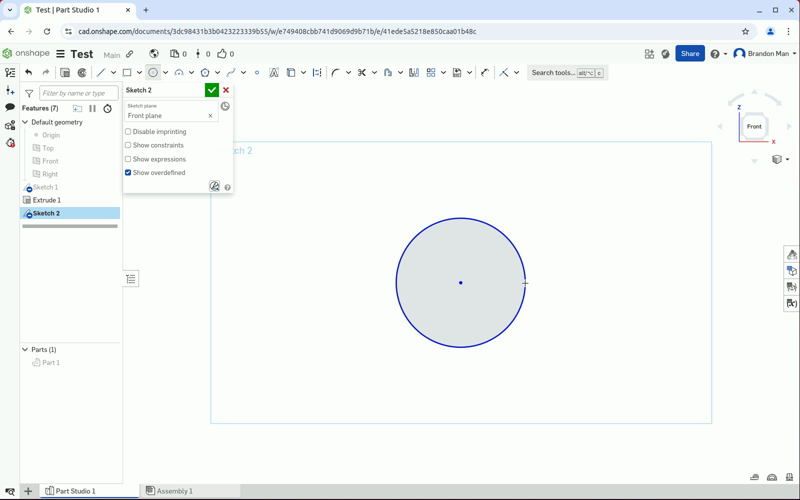
mouse_move(460, 282)
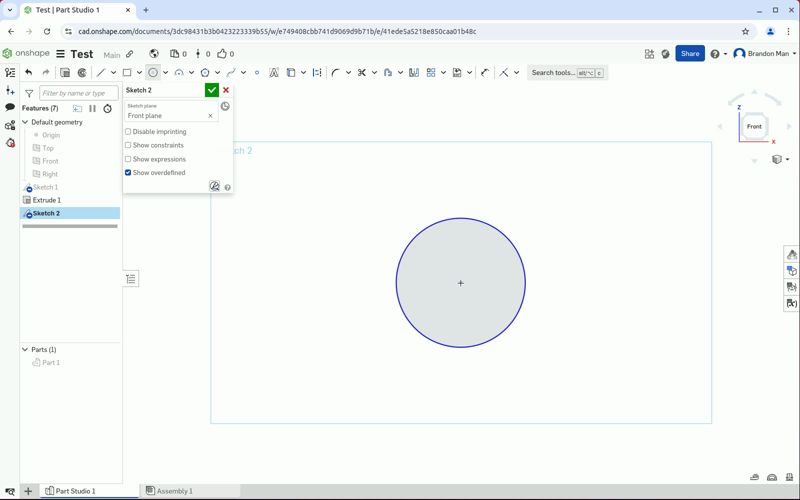
click(460, 282)
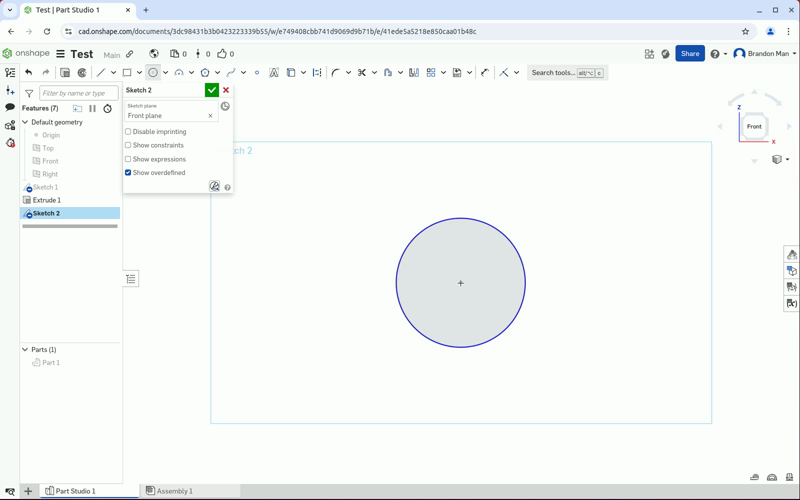
key_up(shift)
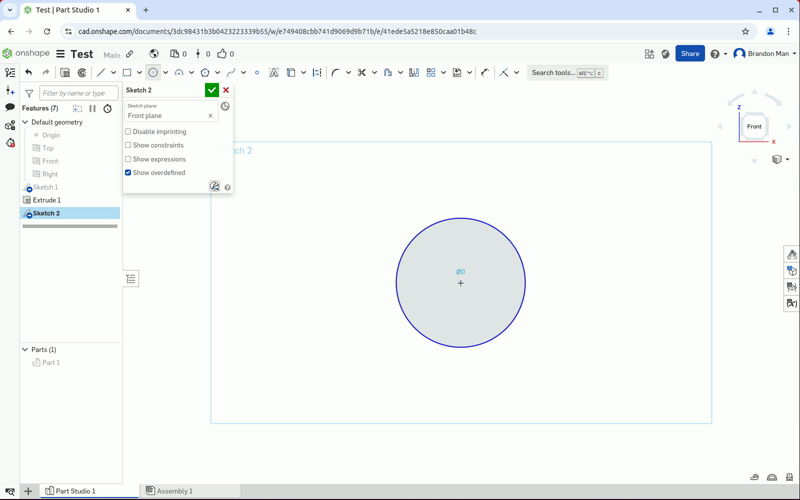
mouse_move(474, 282)
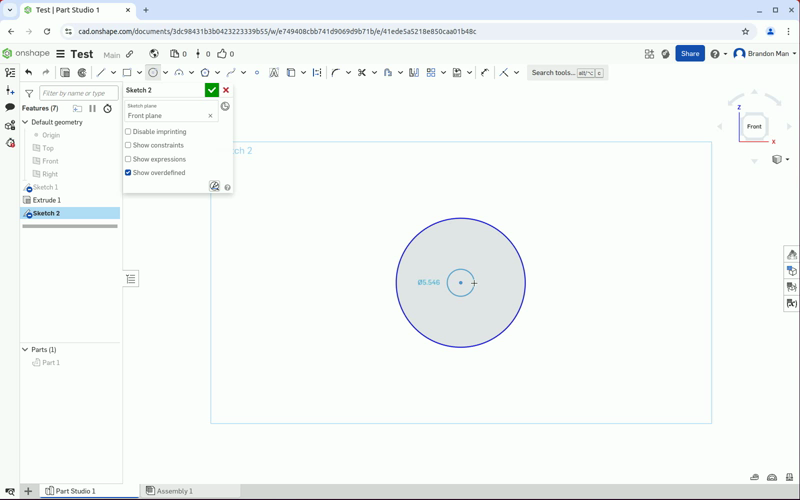
click(474, 282)
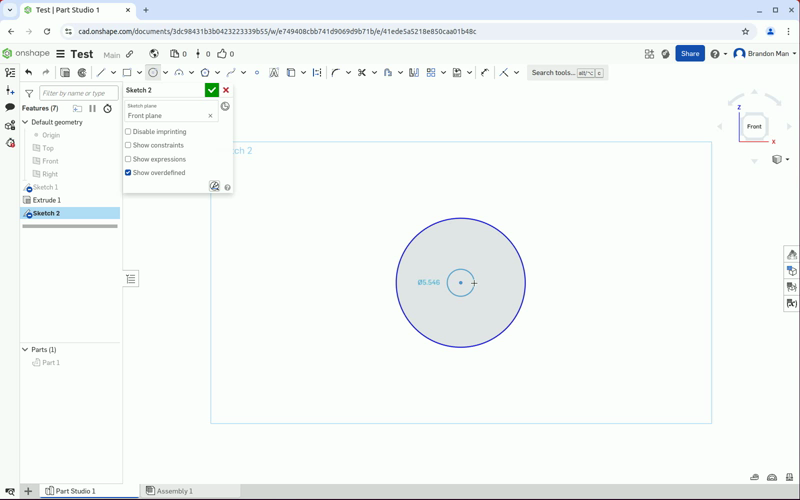
key(esc)
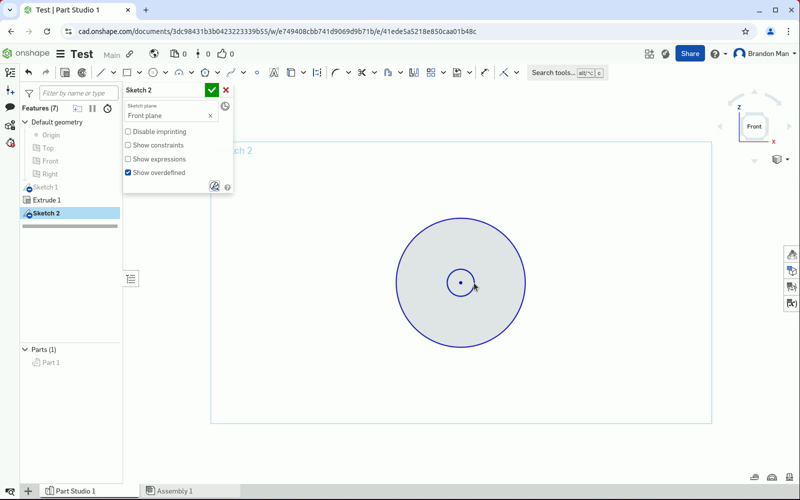
mouse_move(489, 258)
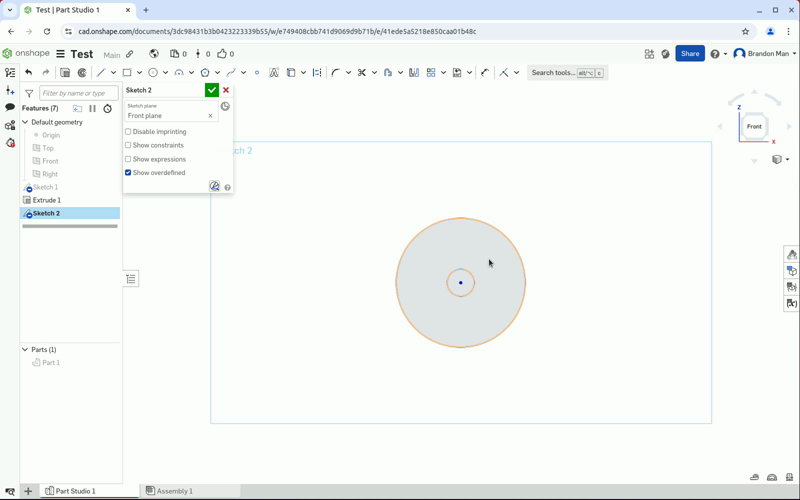
click(489, 258)
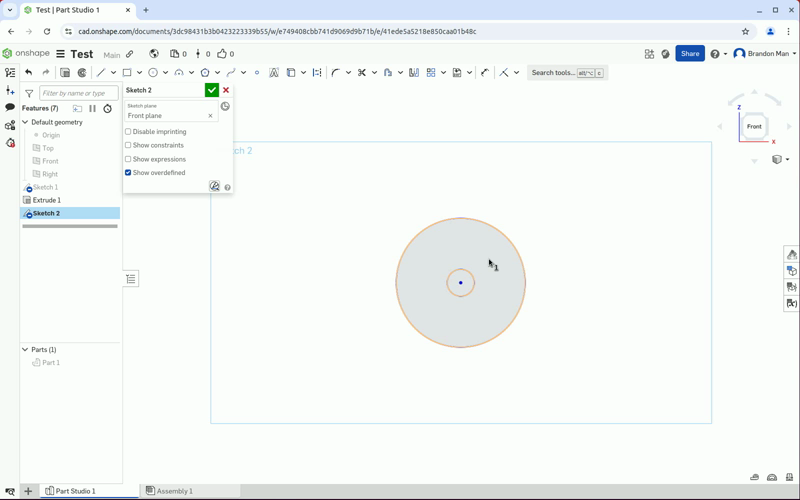
mouse_move(73, 352)
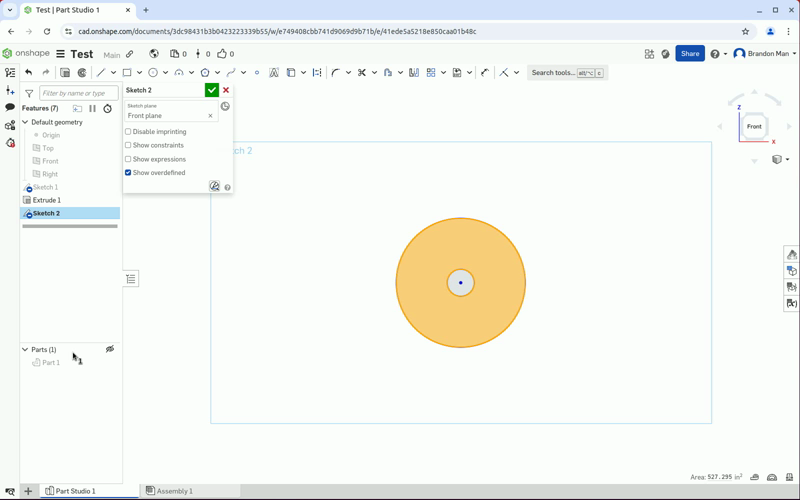
key(shift+y)
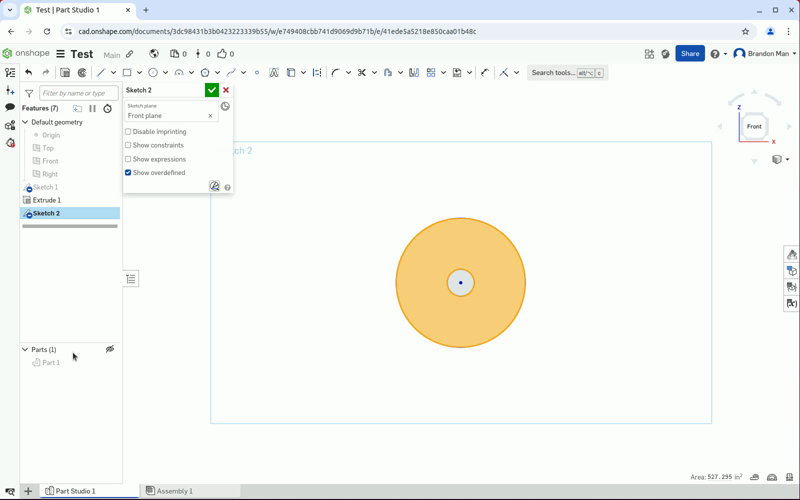
key(shift+e)
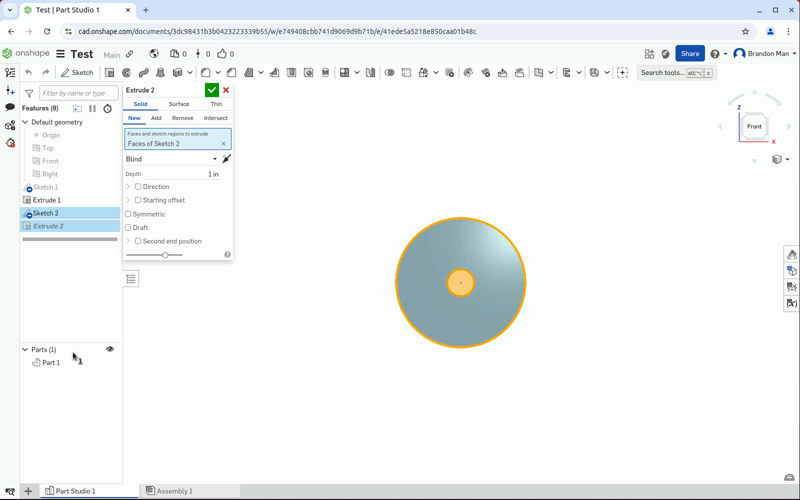
mouse_move(143, 106)
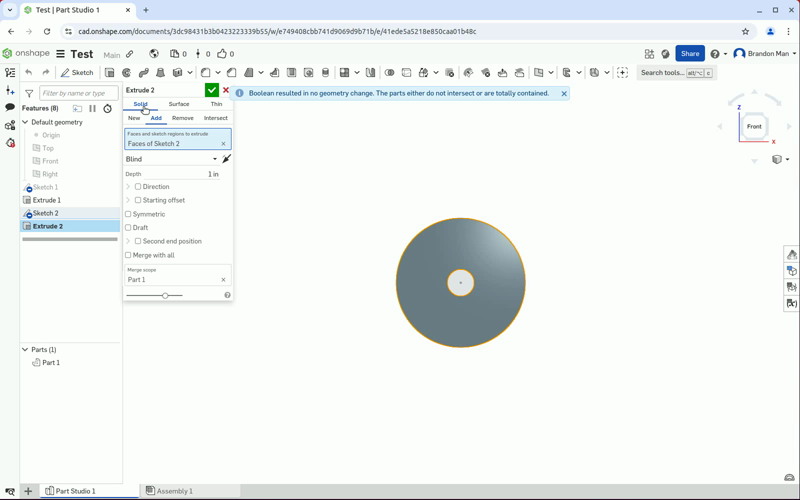
click(143, 106)
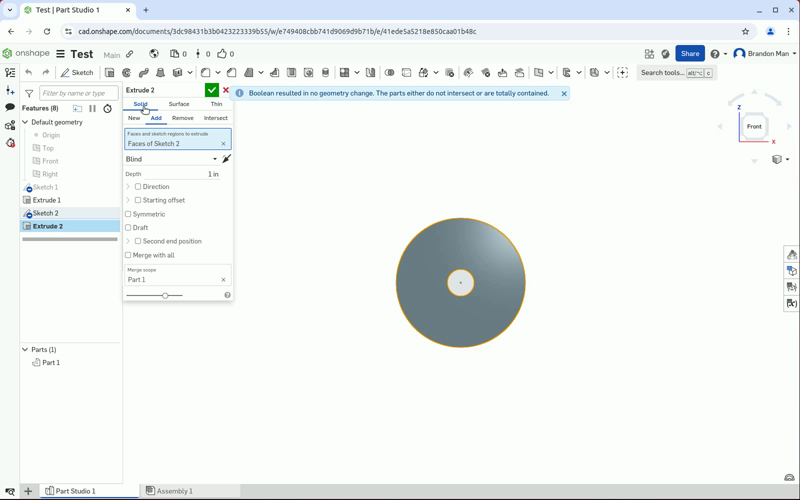
mouse_move(137, 120)
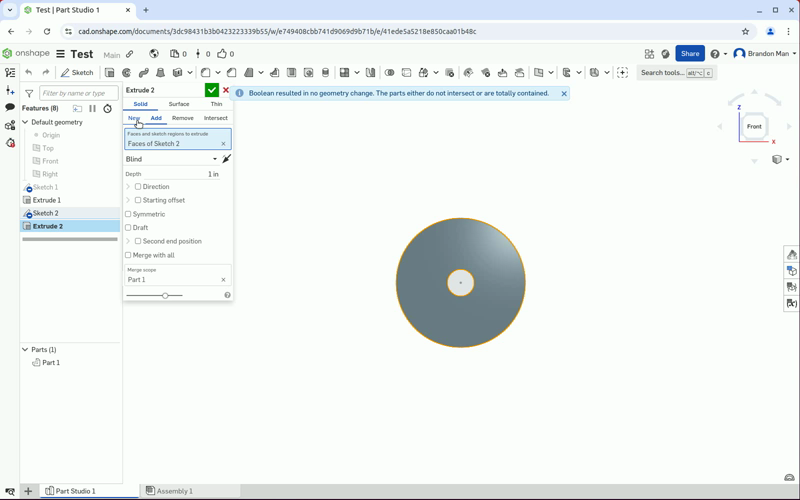
click(137, 120)
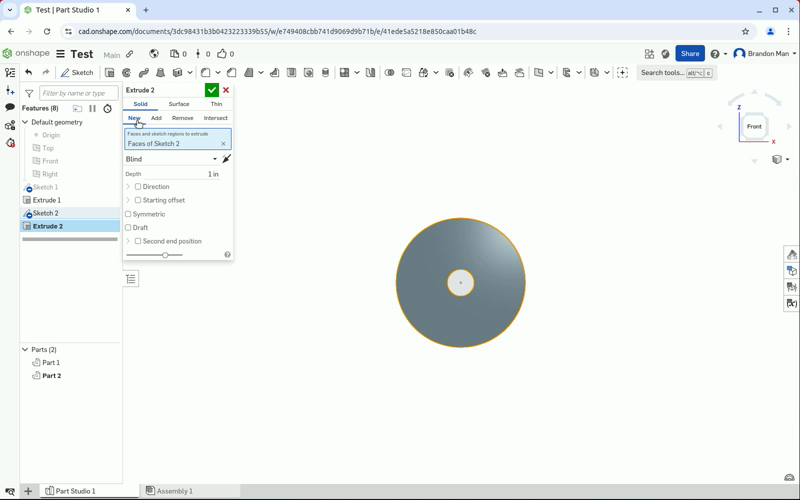
key(tab, 4)
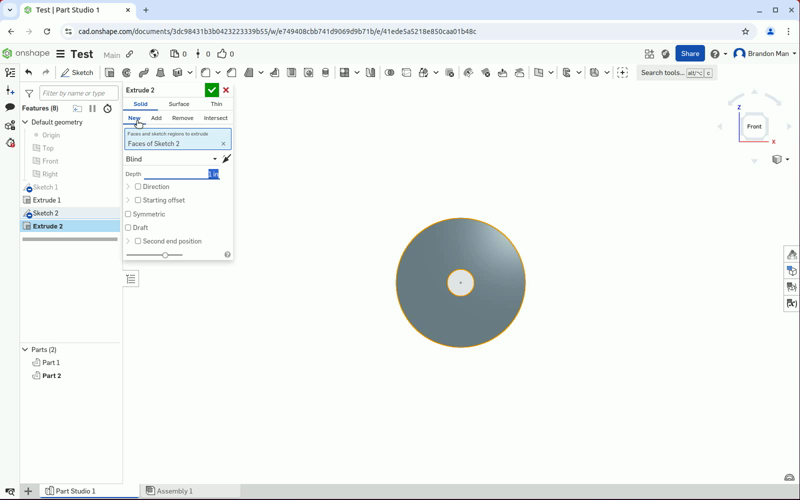
text(-10.591)
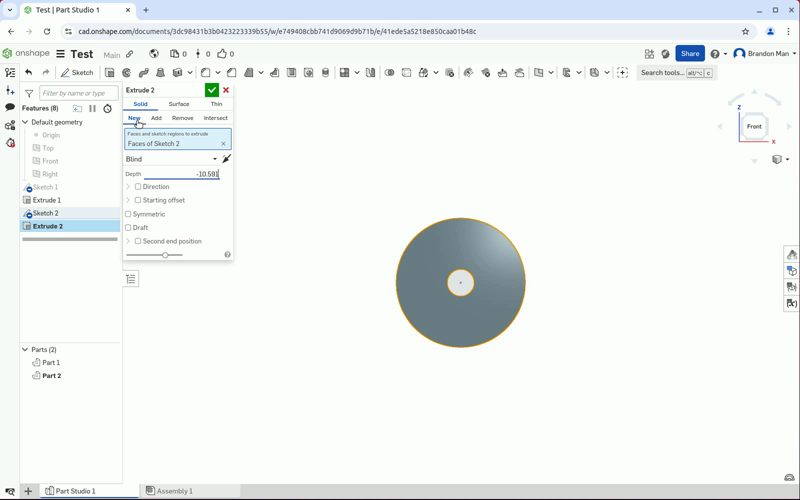
key(enter)
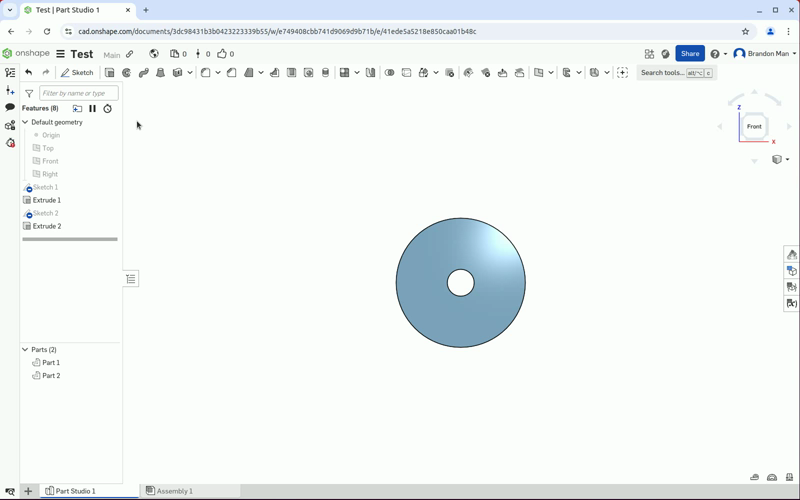
key(shift+h)
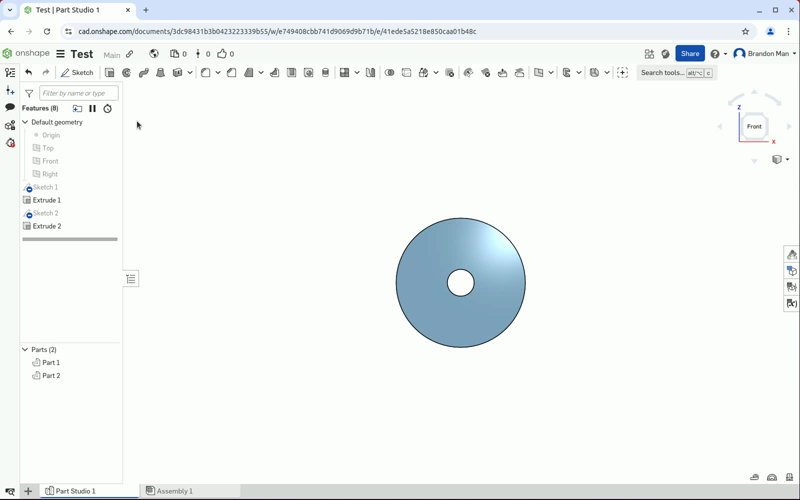
key(shift+h)
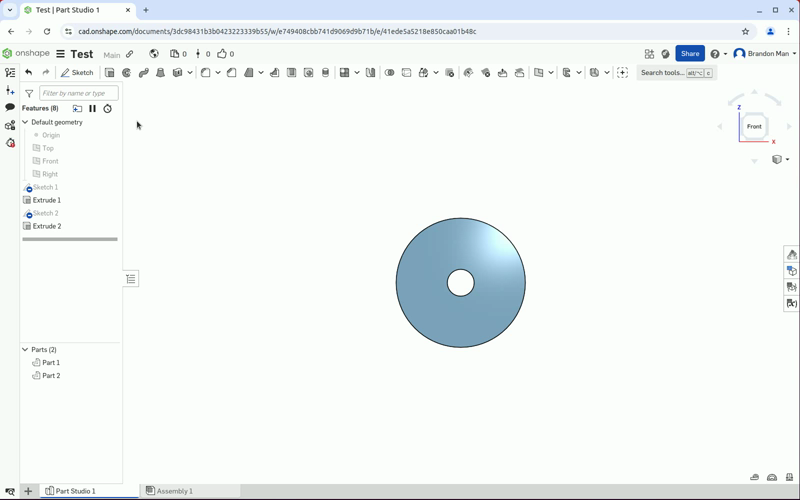
mouse_move(73, 189)
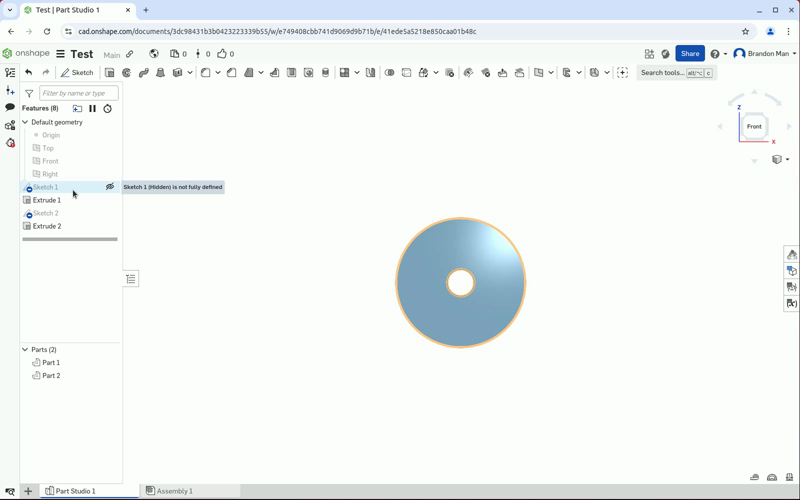
click(73, 189)
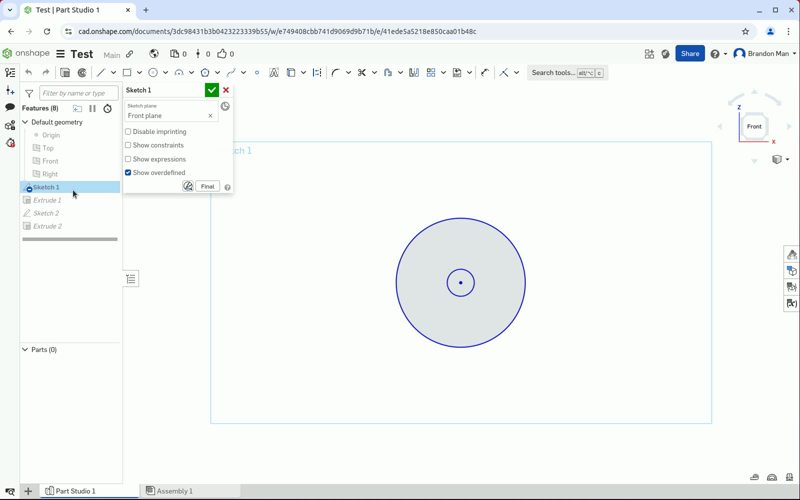
mouse_move(229, 92)
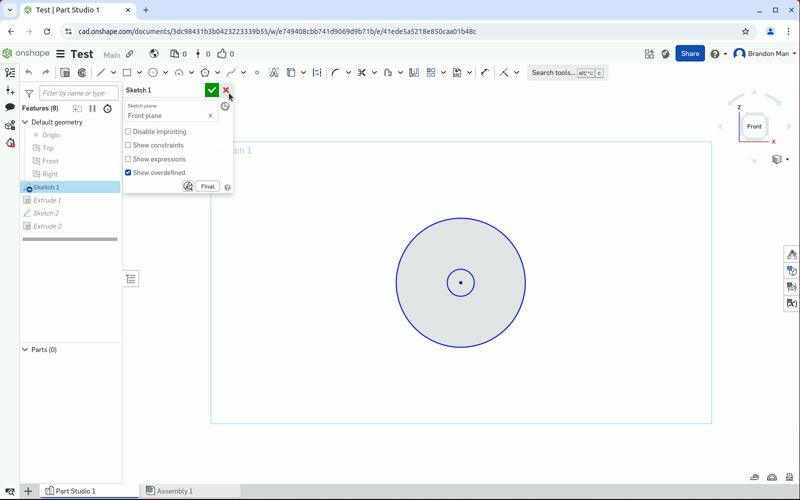
click(229, 92)
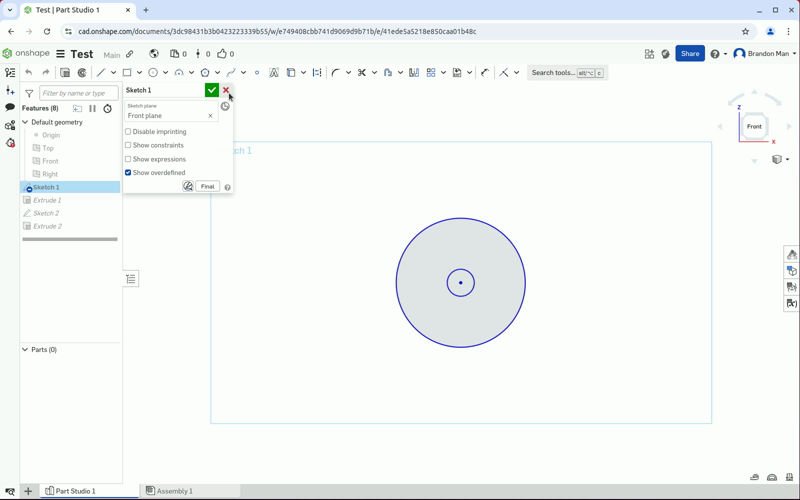
key(shift+s)
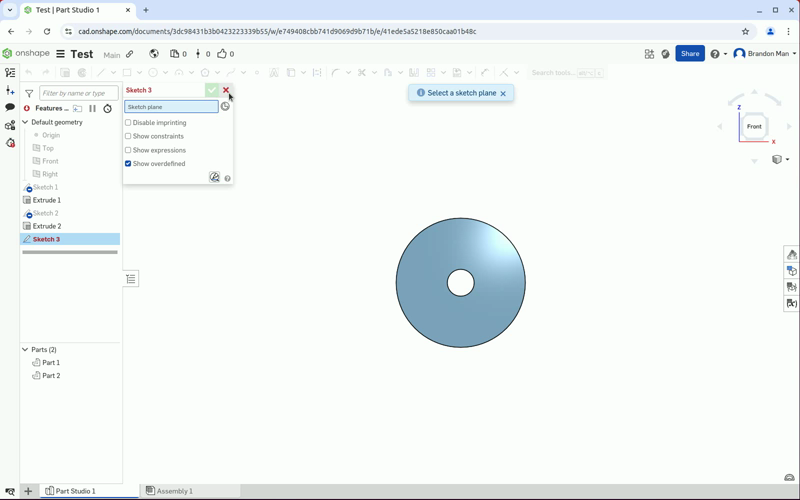
mouse_move(73, 163)
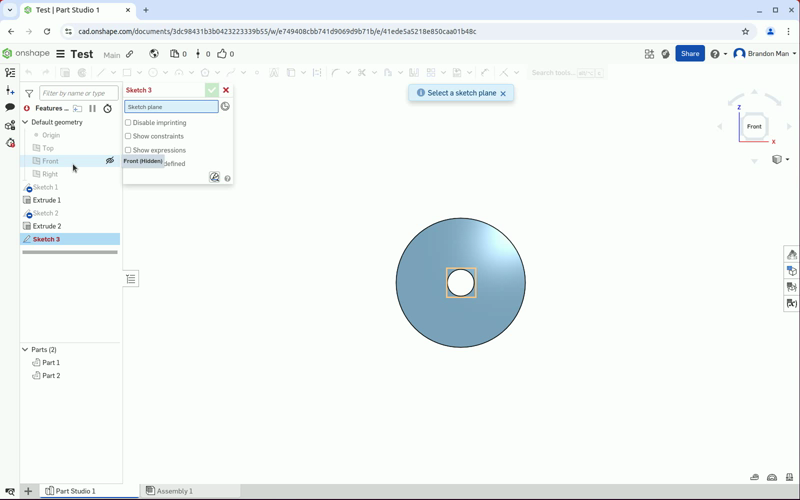
click(73, 163)
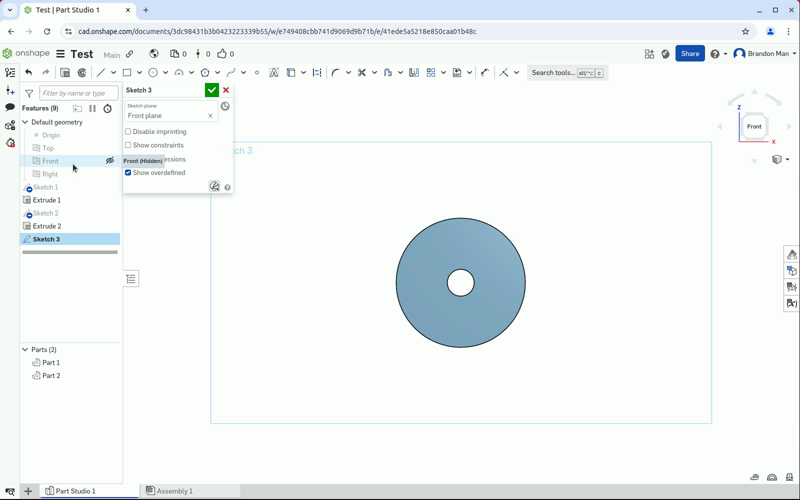
mouse_move(73, 352)
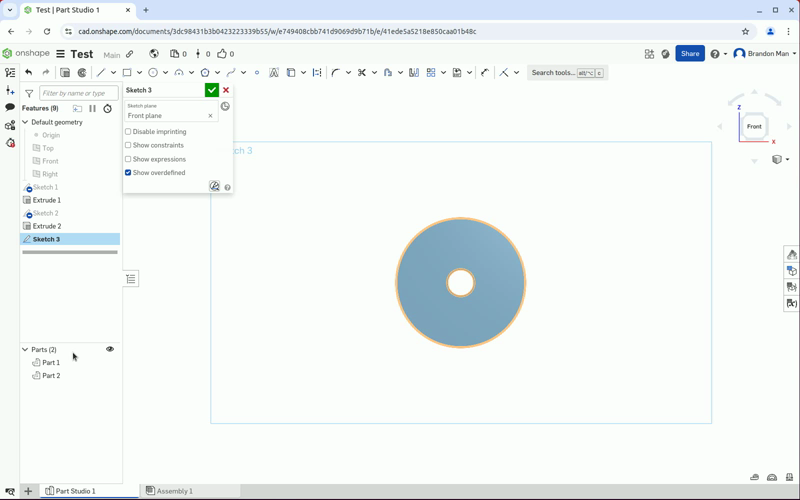
key(y)
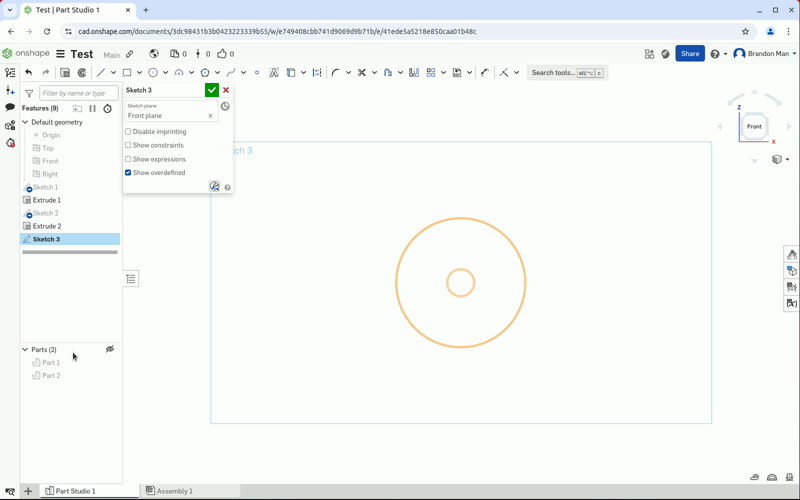
key(c)
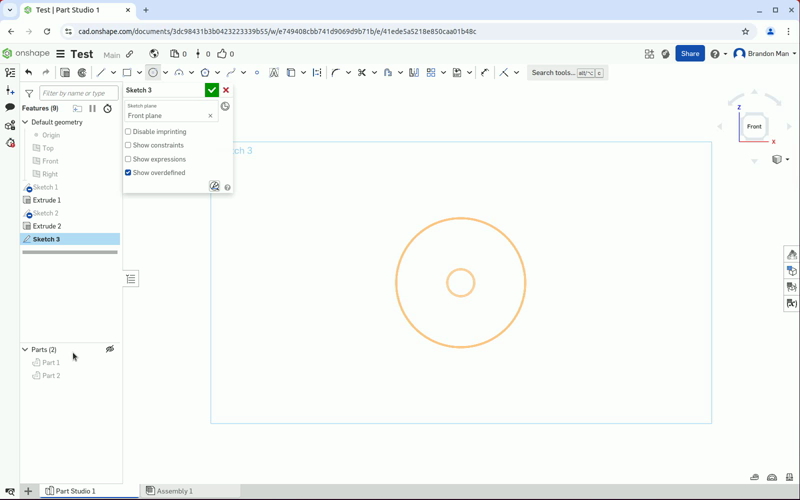
key_down(shift)
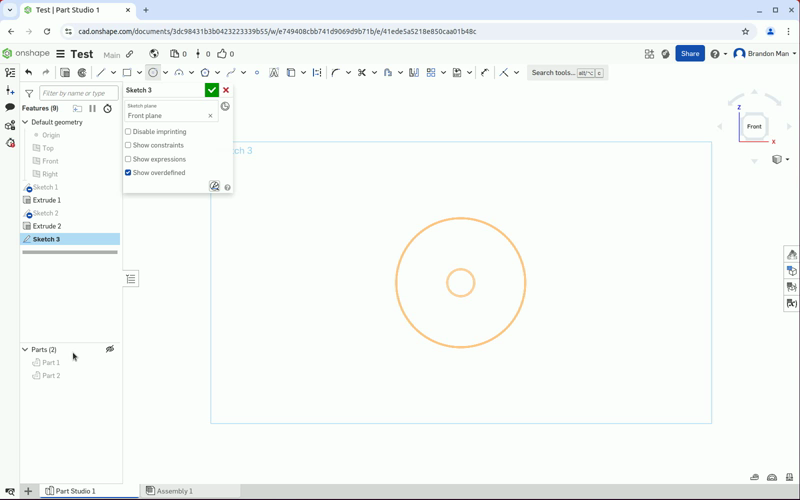
mouse_move(461, 282)
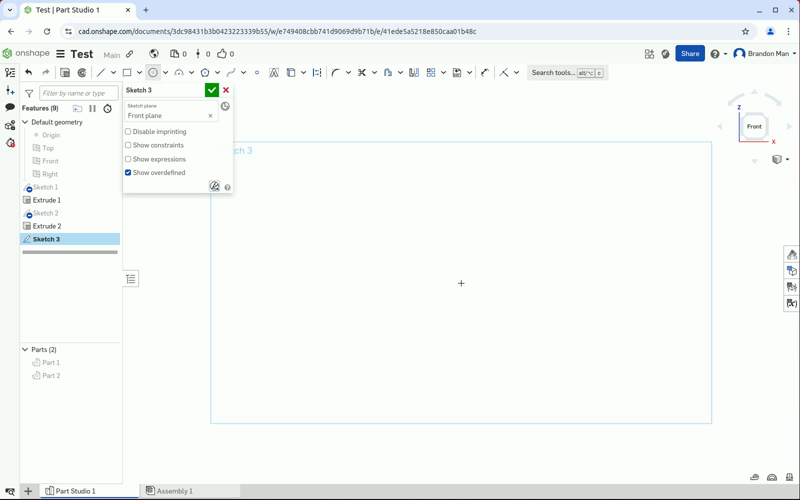
click(461, 282)
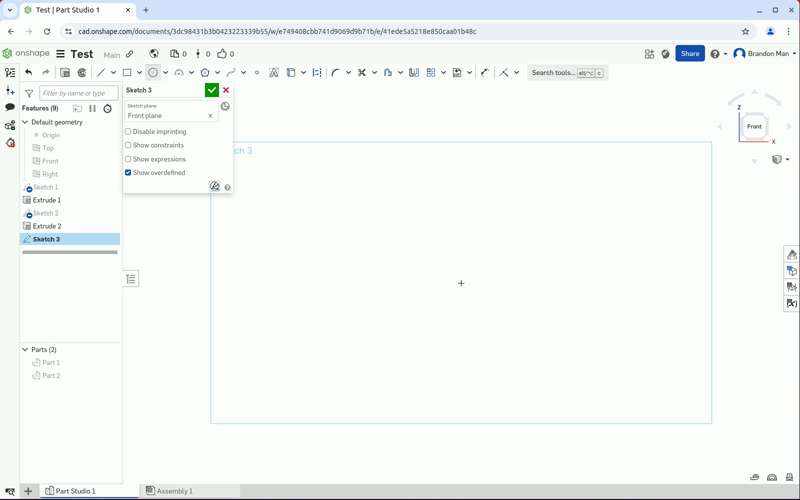
key_up(shift)
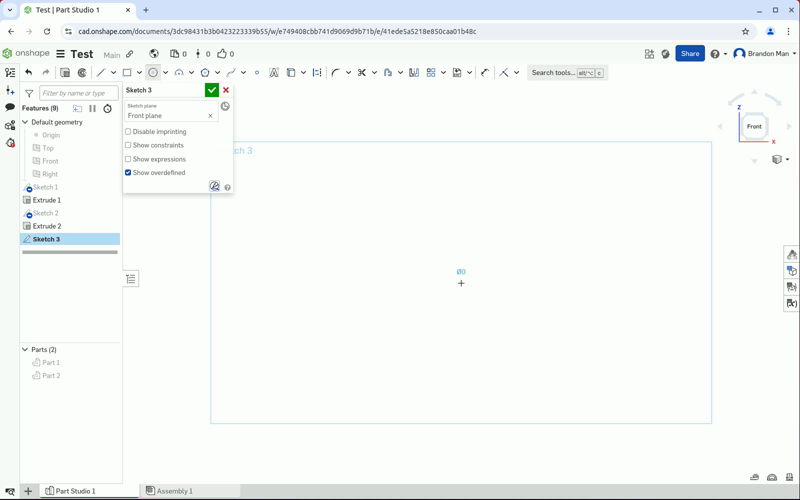
mouse_move(572, 282)
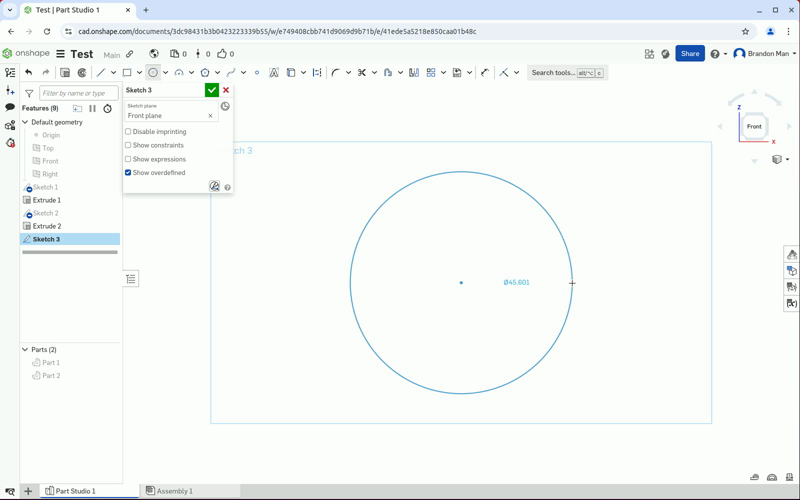
click(572, 282)
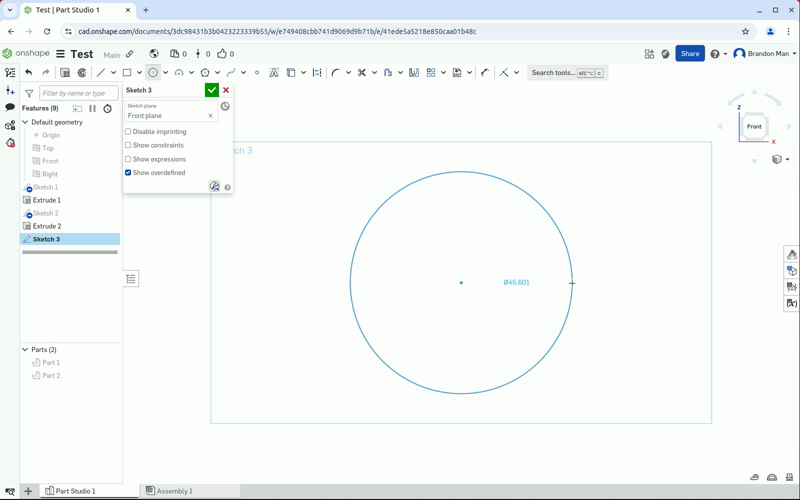
key(esc)
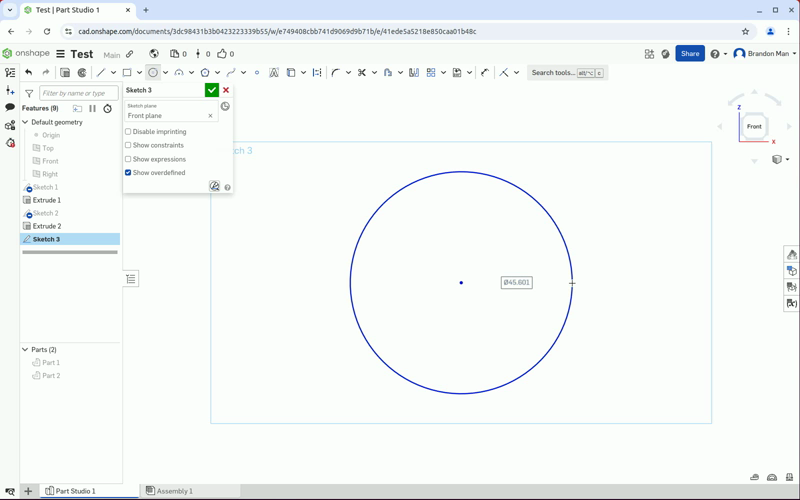
key(c)
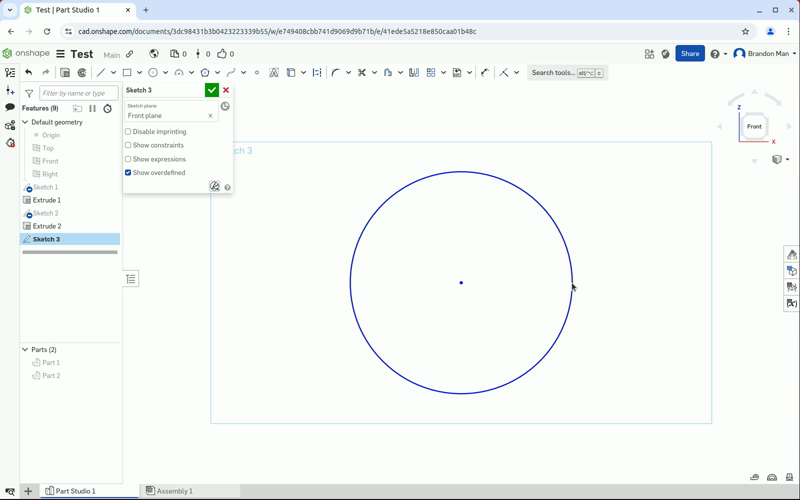
key_down(shift)
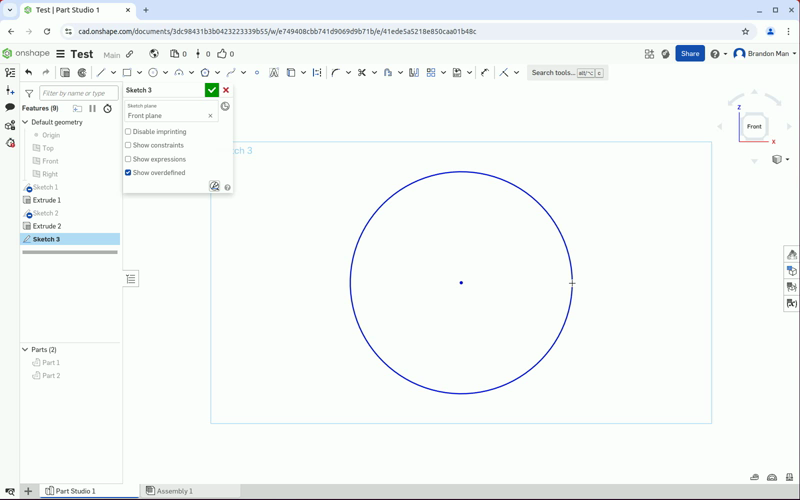
mouse_move(461, 282)
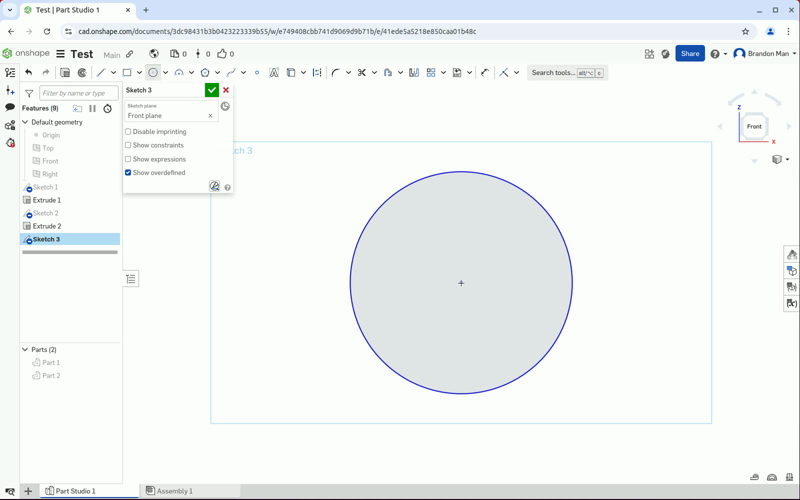
click(461, 282)
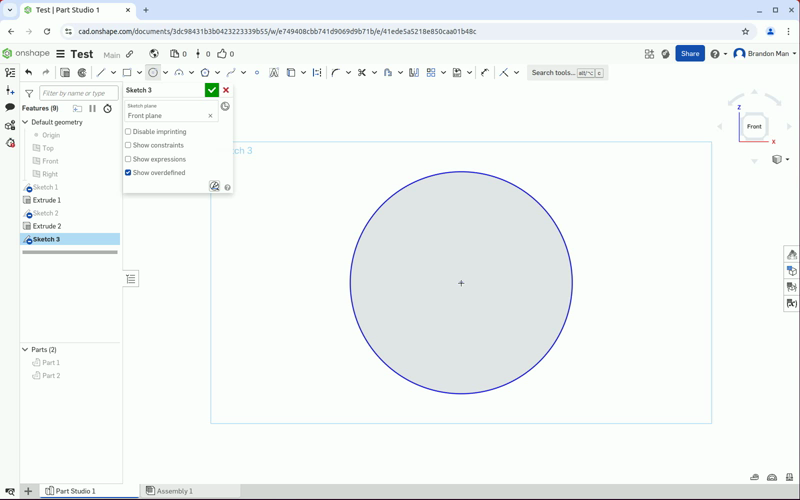
key_up(shift)
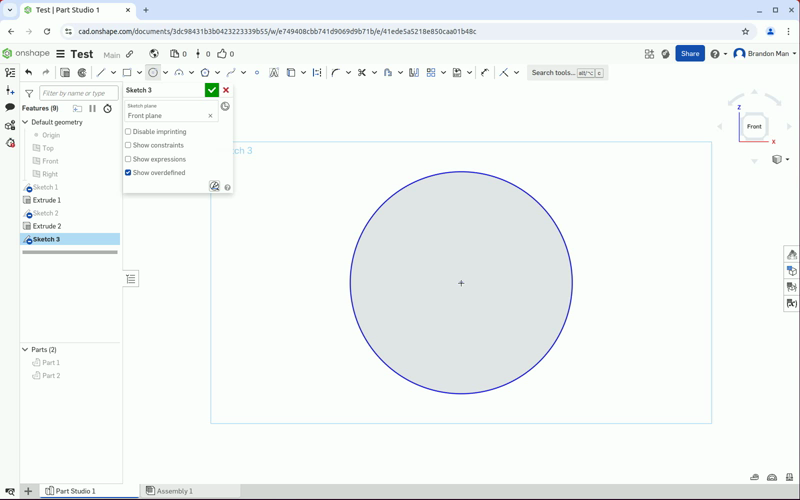
mouse_move(525, 282)
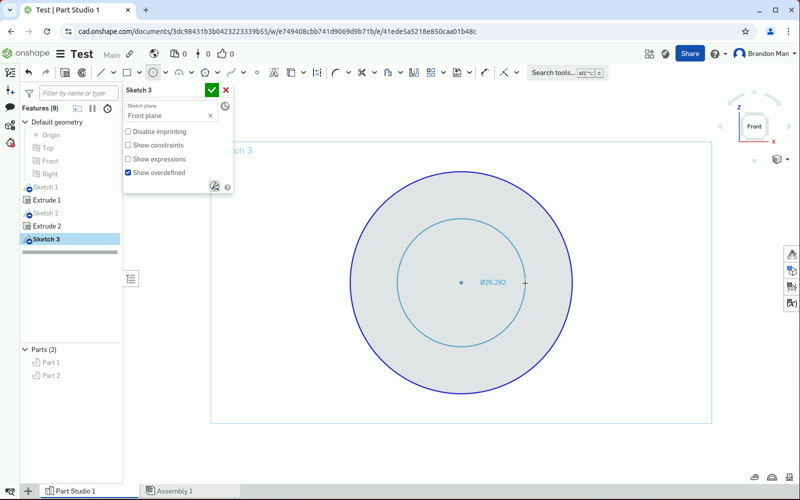
click(525, 282)
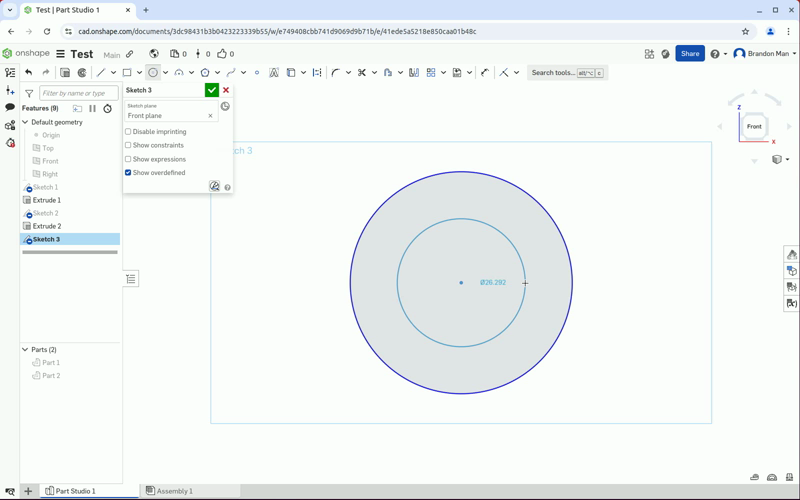
key(esc)
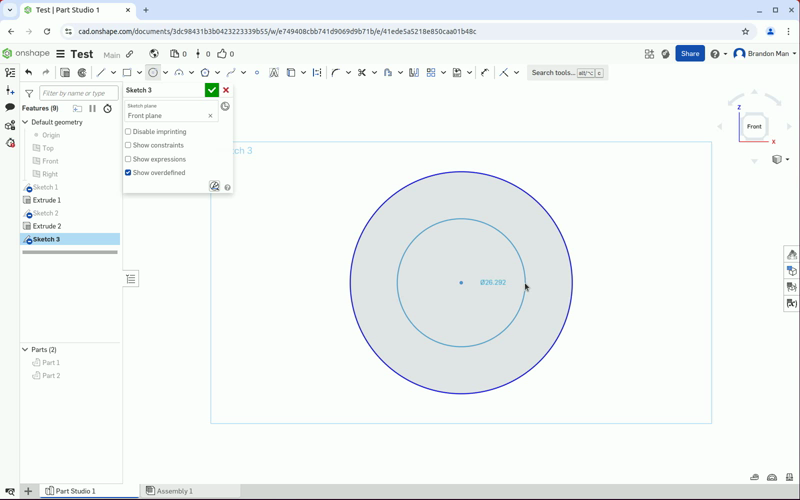
mouse_move(463, 193)
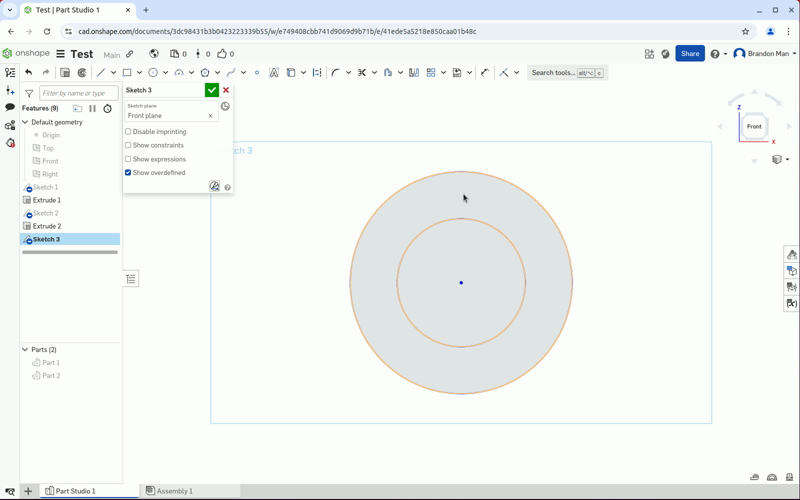
click(463, 193)
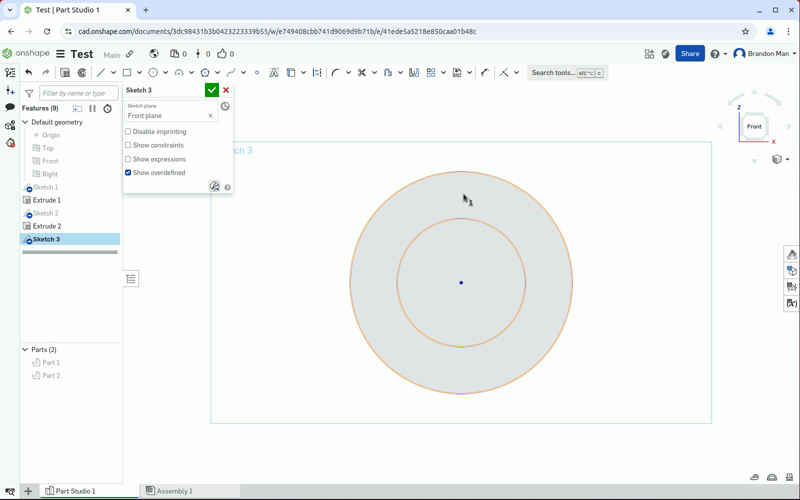
mouse_move(73, 352)
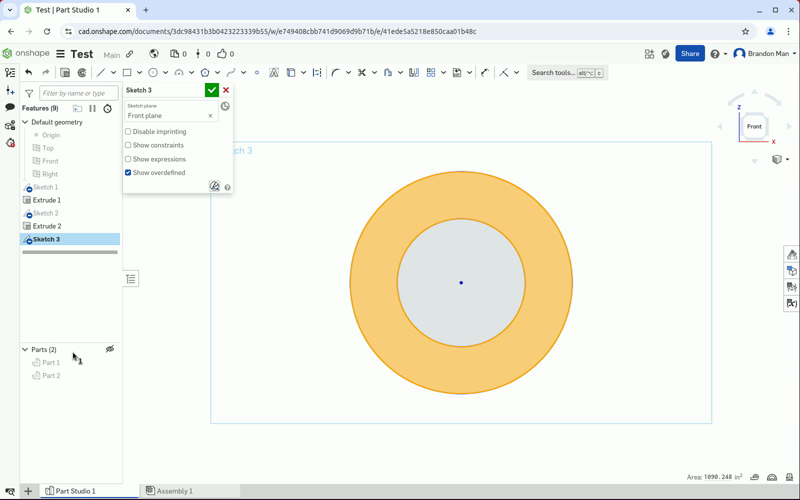
key(shift+y)
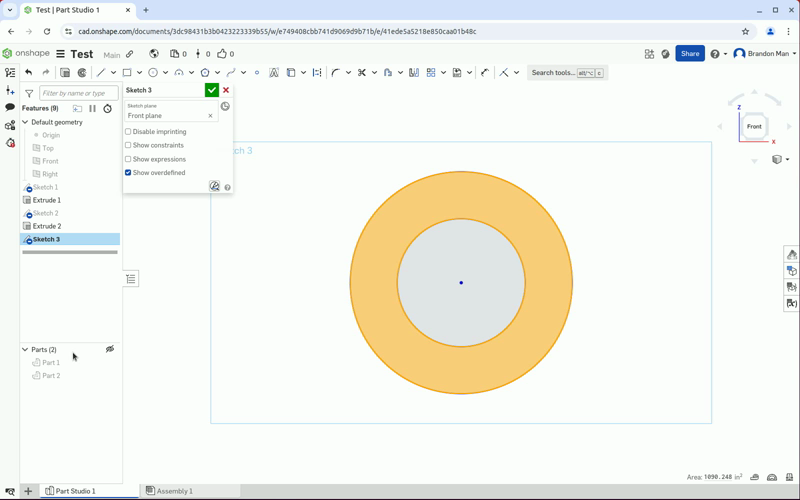
key(shift+e)
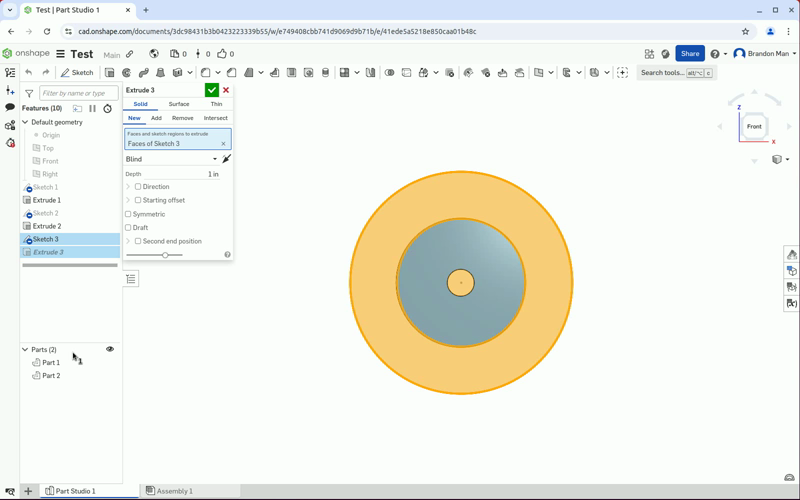
mouse_move(143, 106)
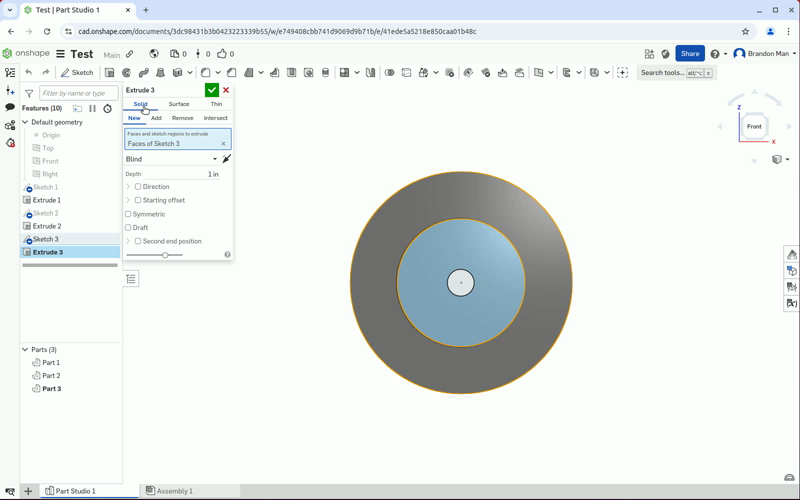
click(143, 106)
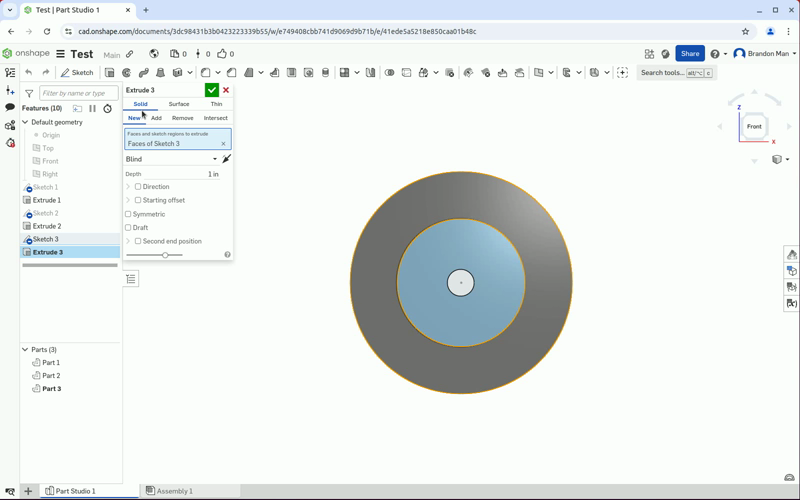
mouse_move(137, 120)
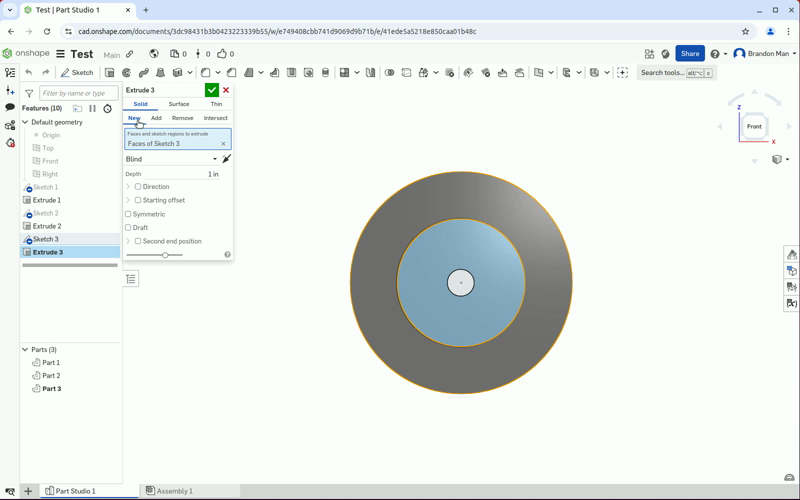
click(137, 120)
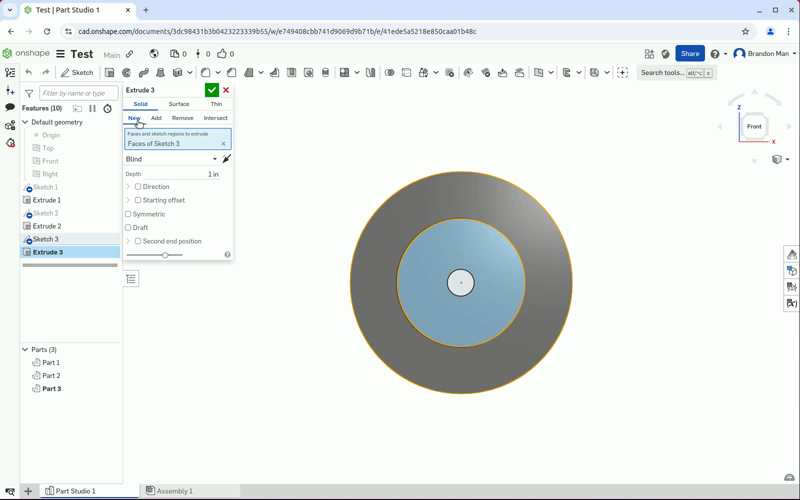
key(tab, 4)
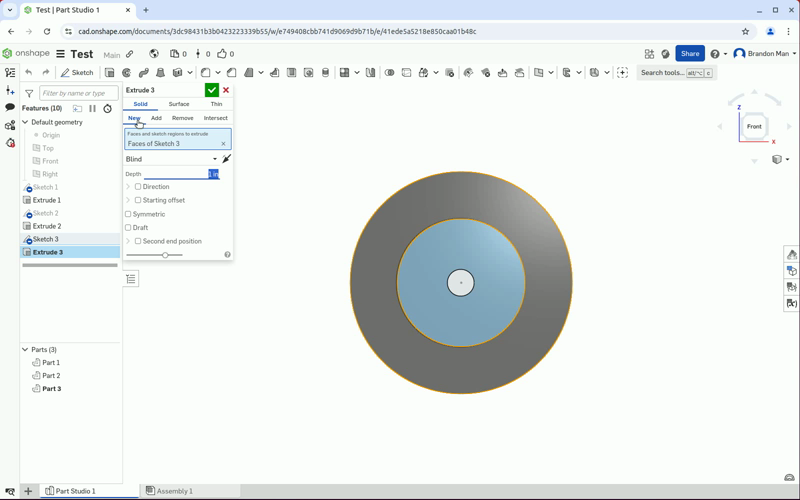
text(-10.591)
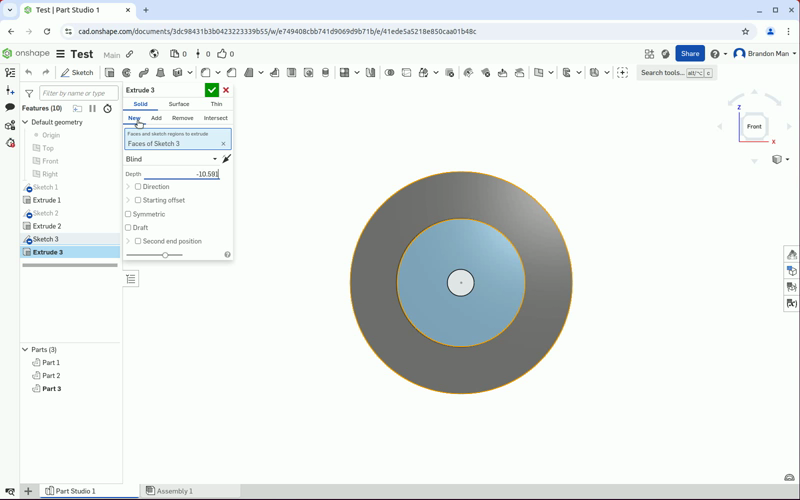
key(enter)
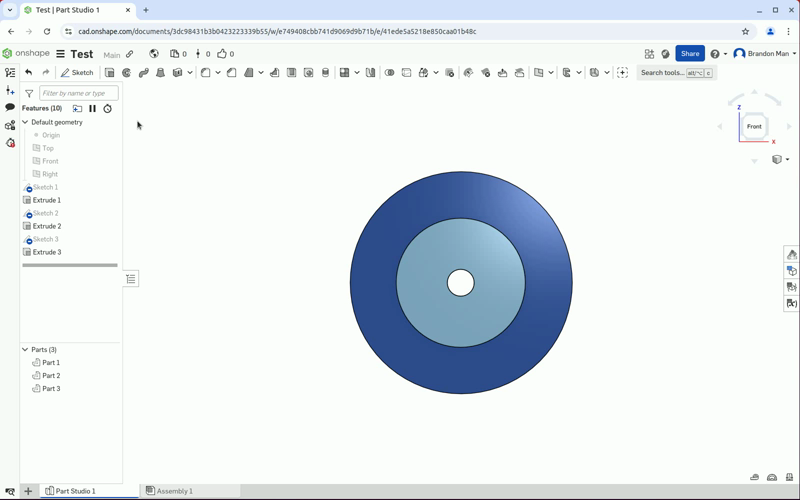
key(shift+h)
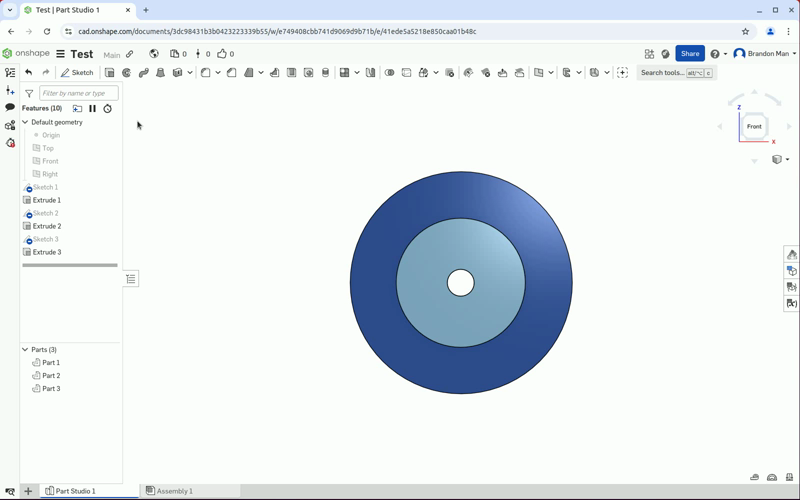
key(shift+h)
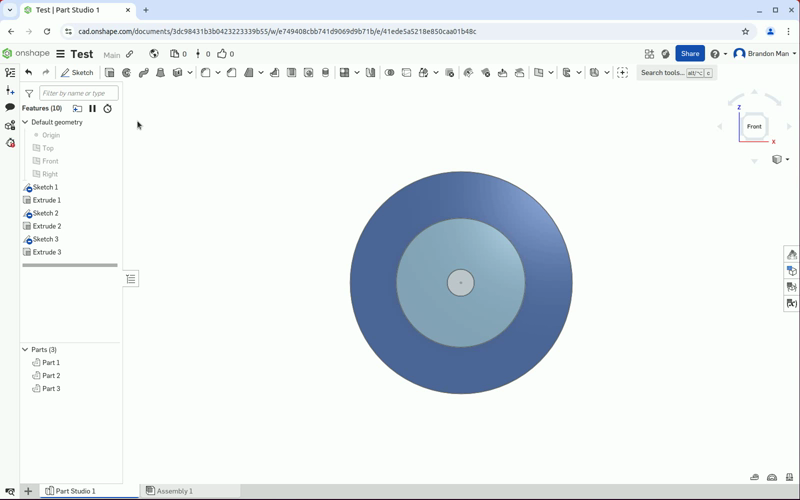
key(shift+7)
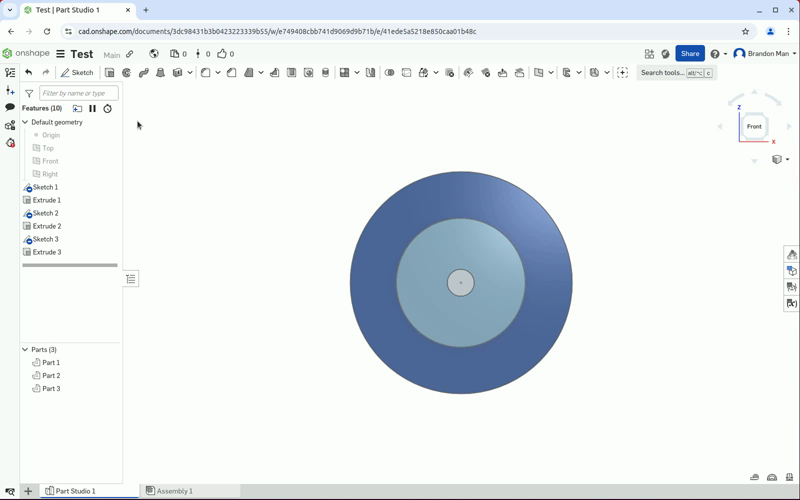
key(left, 2)
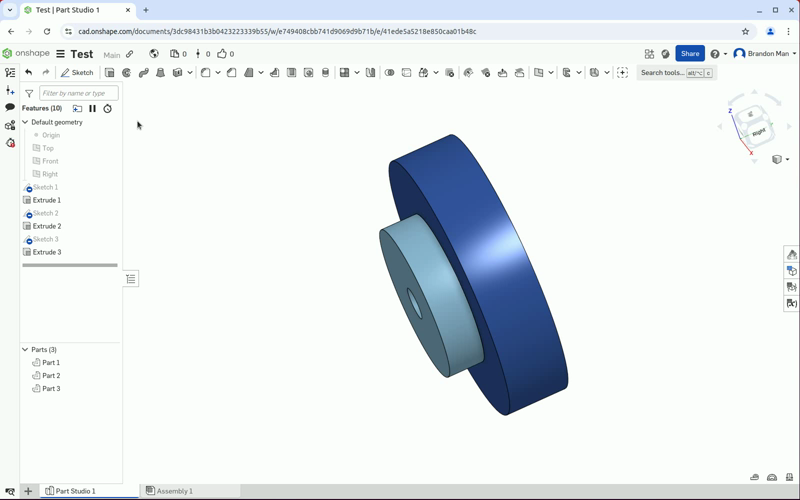
key(down, 2)
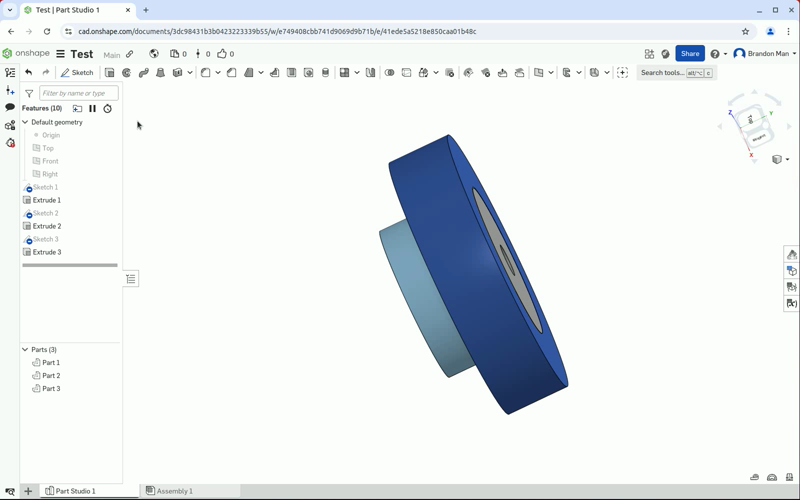
key(up, 2)
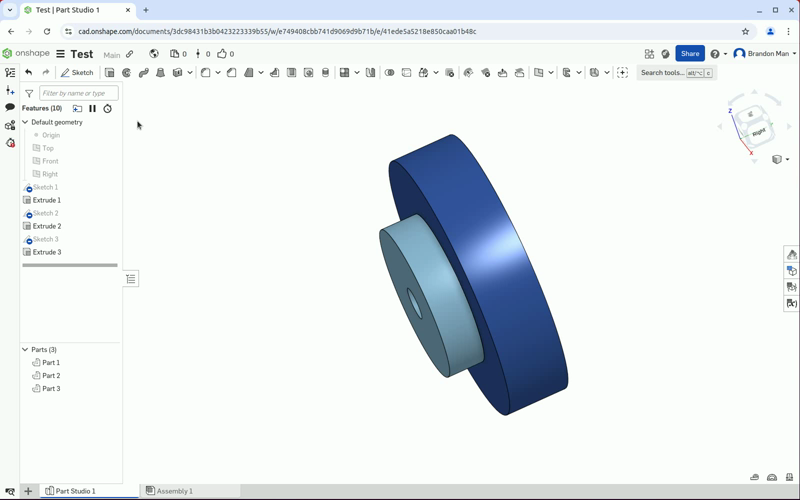
key(right, 2)
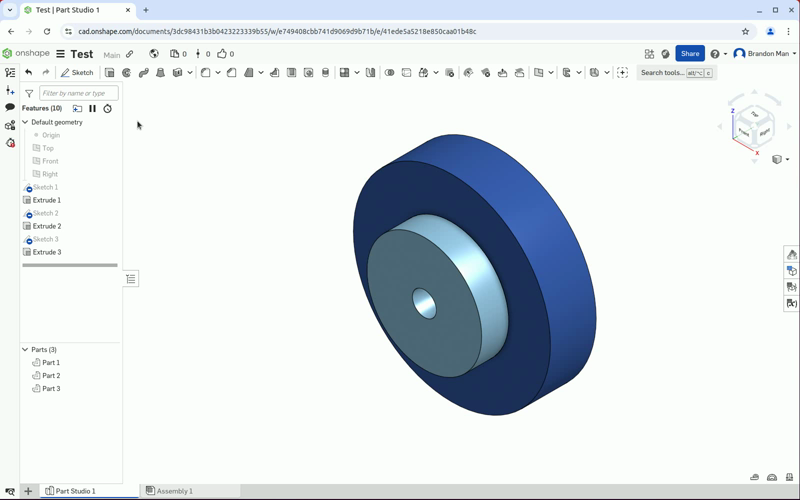
mouse_move(73, 189)
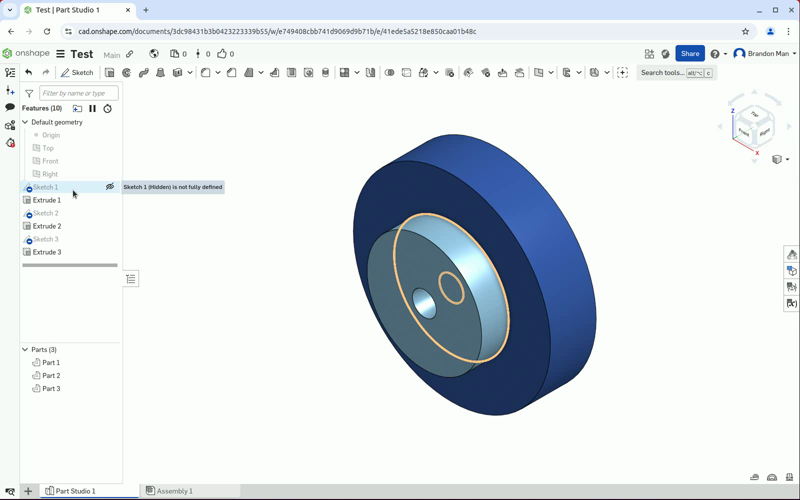
click(73, 189)